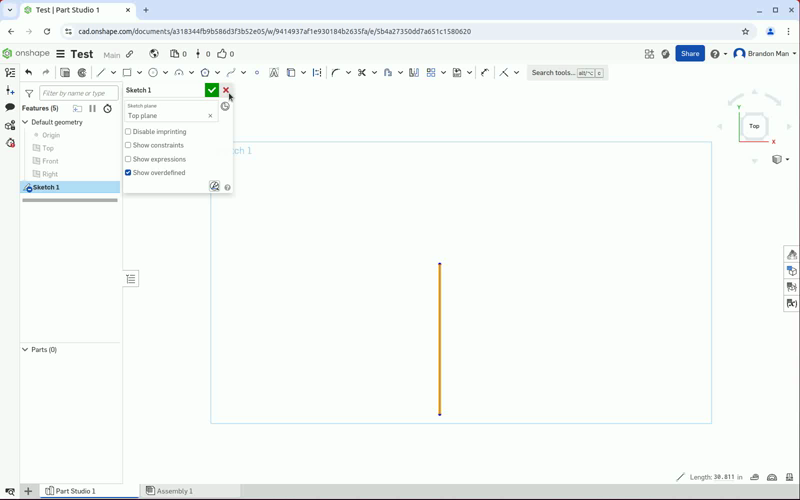
key(shift+h)
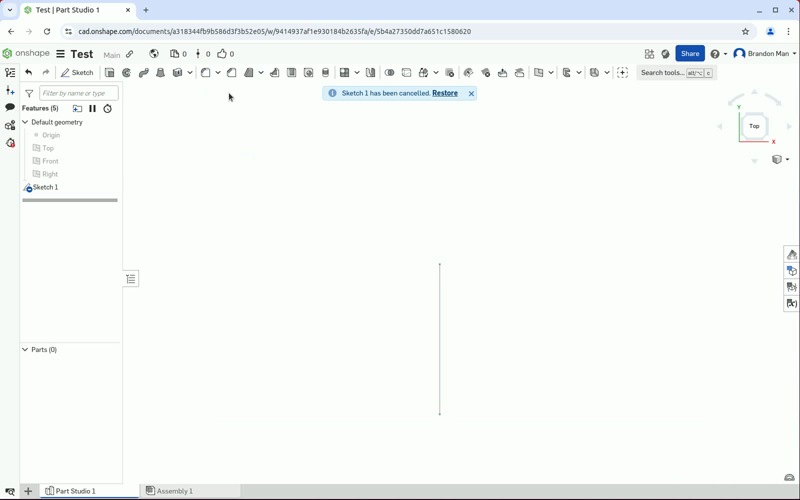
key(shift+s)
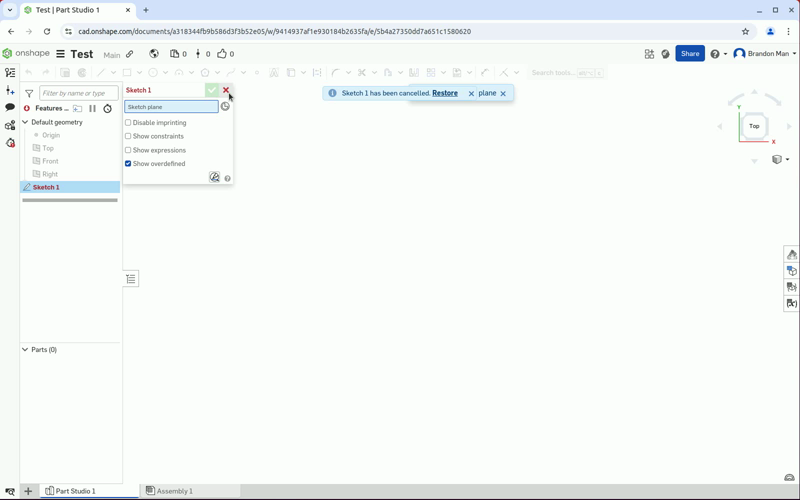
mouse_move(73, 150)
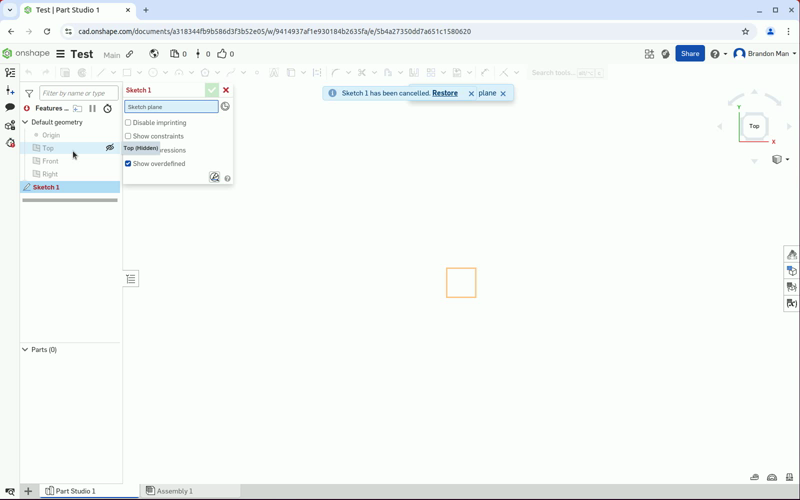
click(73, 150)
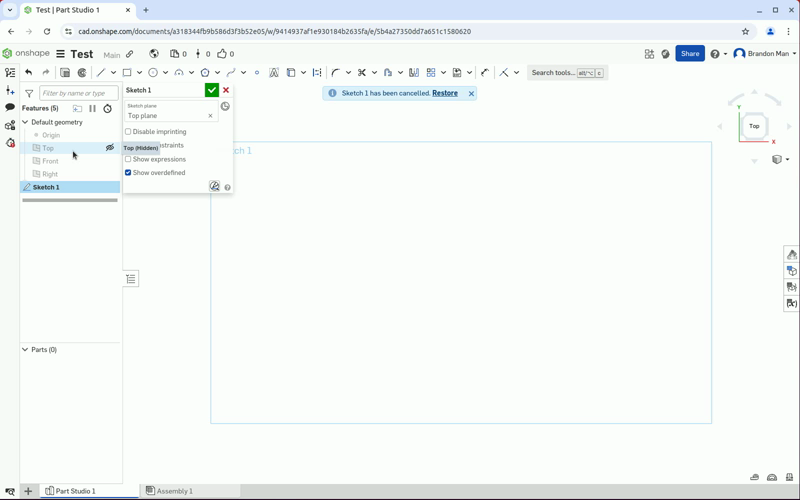
mouse_move(73, 352)
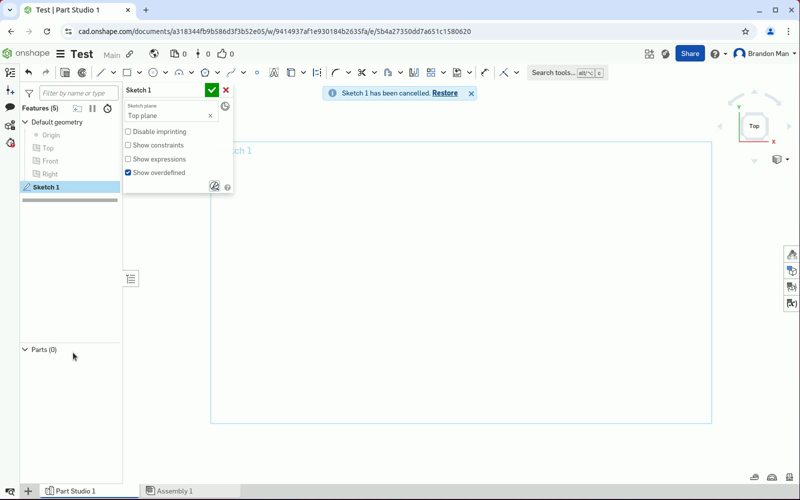
key(y)
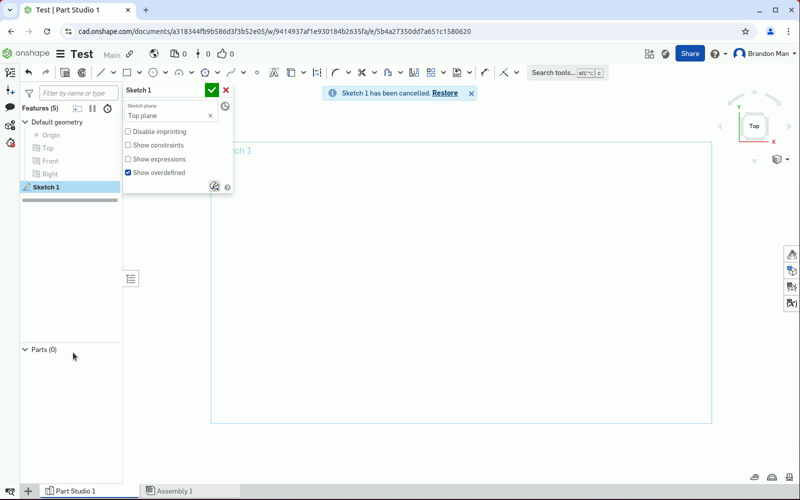
key(l)
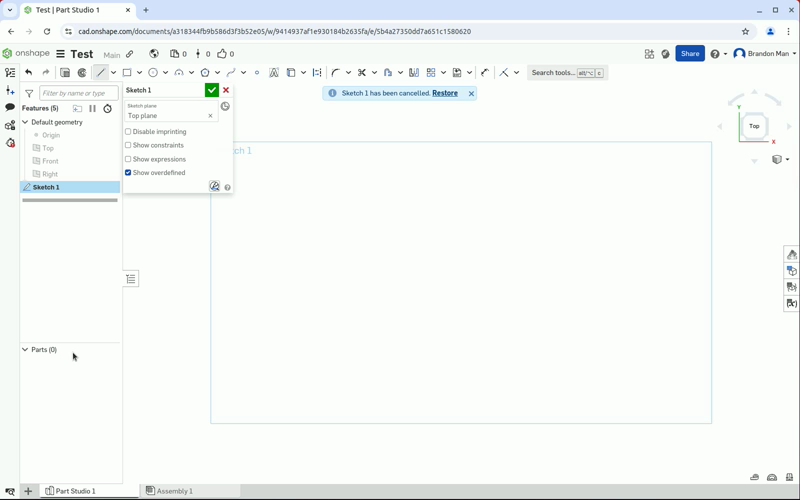
key_down(shift)
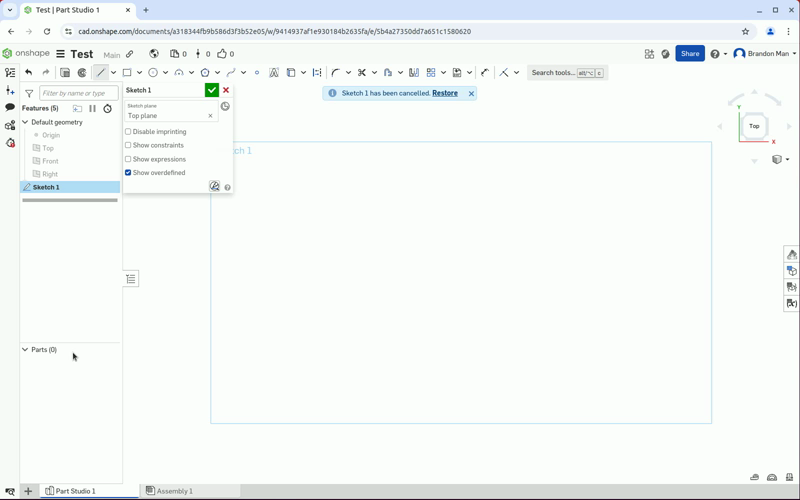
mouse_move(349, 222)
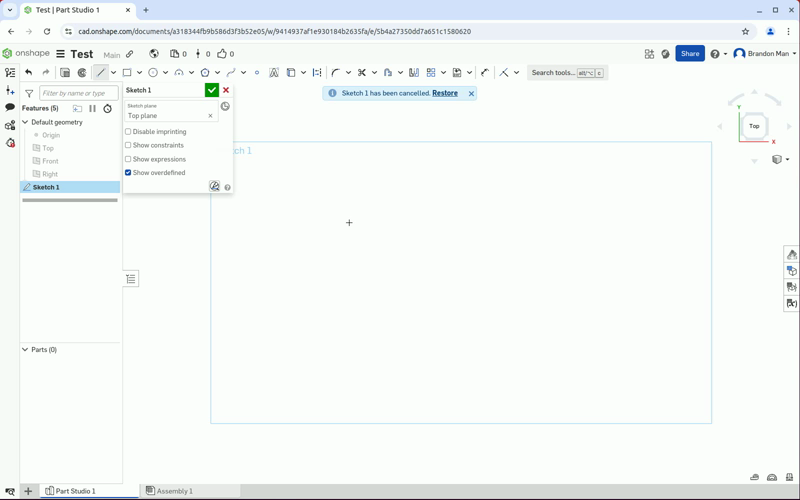
click(349, 222)
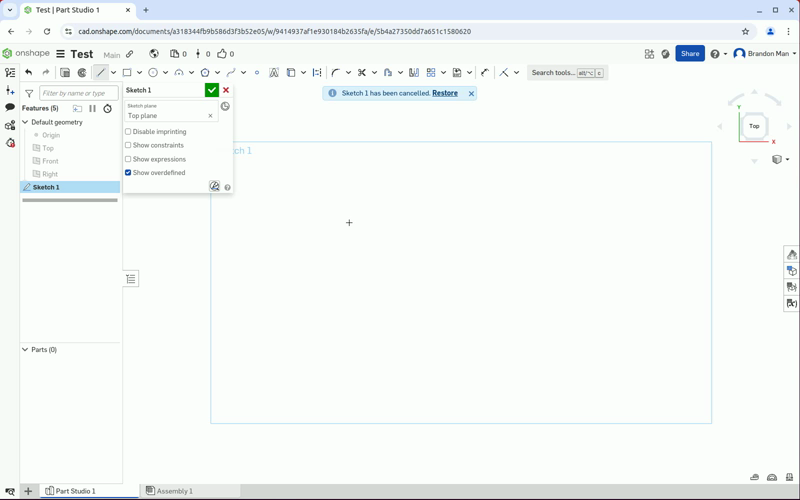
key_up(shift)
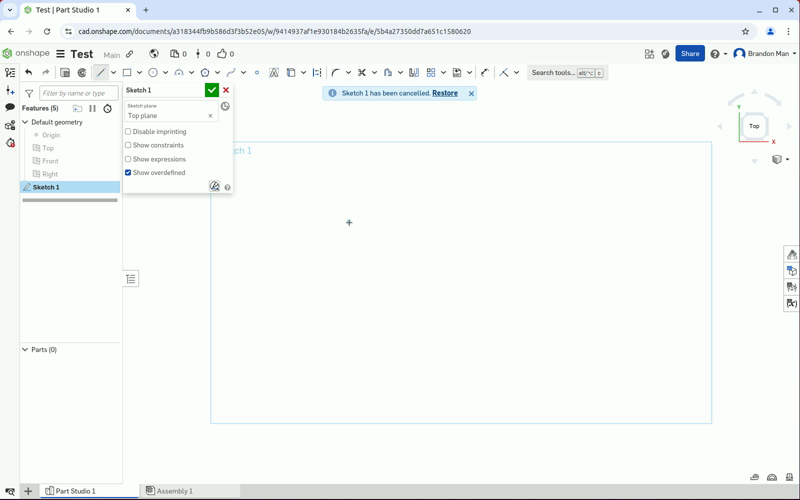
key_down(shift)
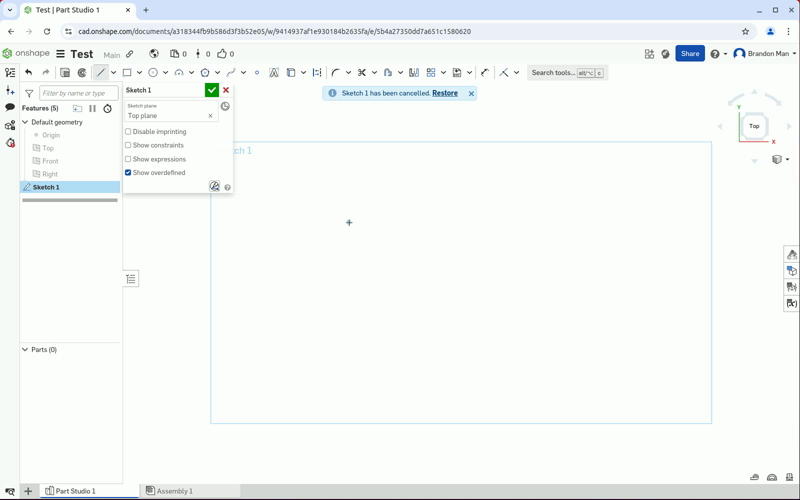
mouse_move(379, 222)
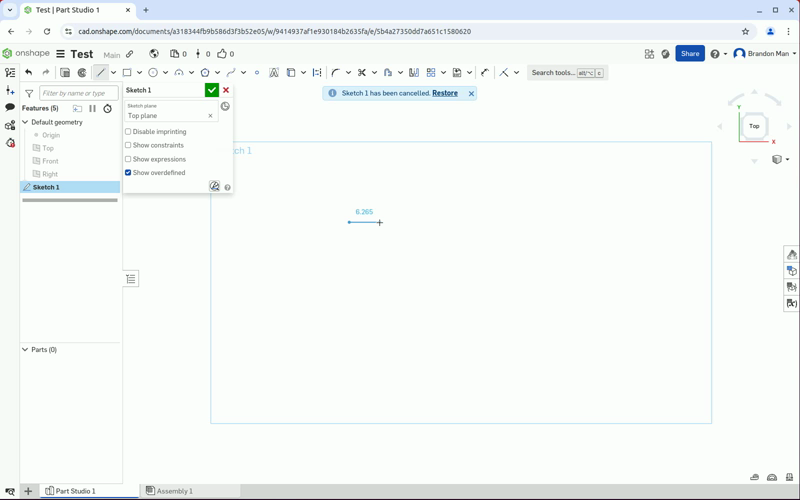
mouse_move(358, 222)
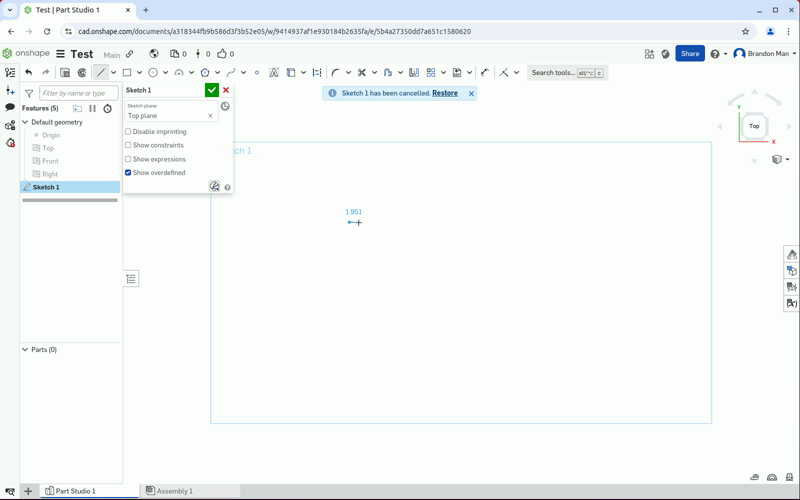
click(358, 222)
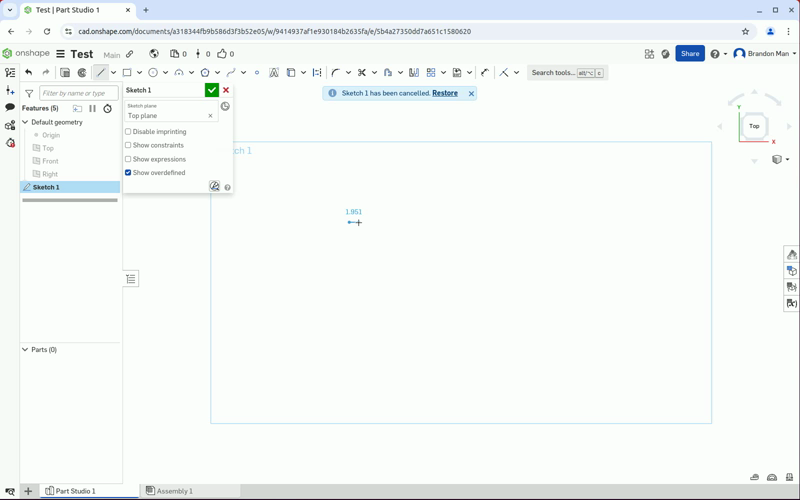
key_up(shift)
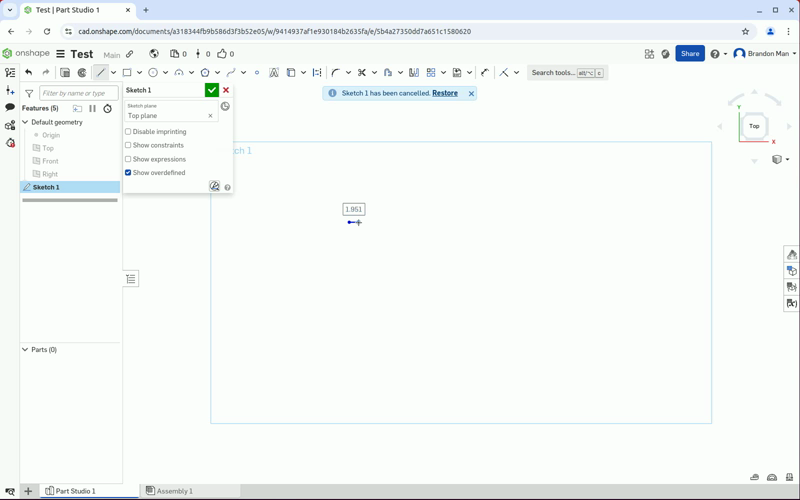
key_down(shift)
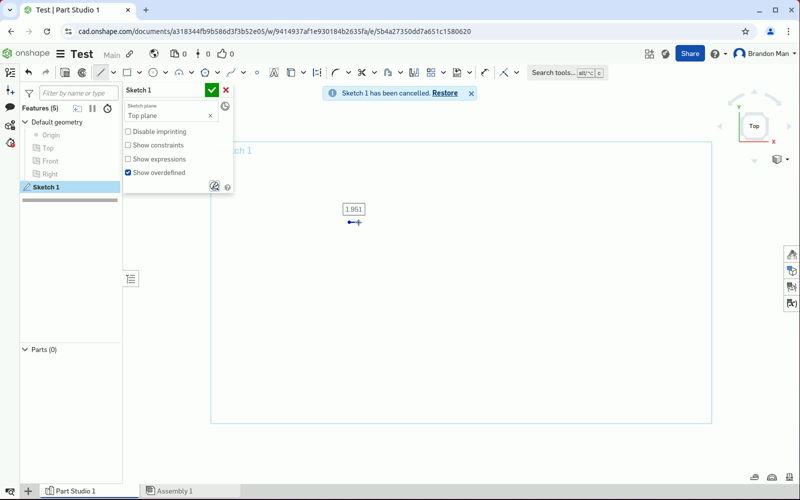
mouse_move(358, 382)
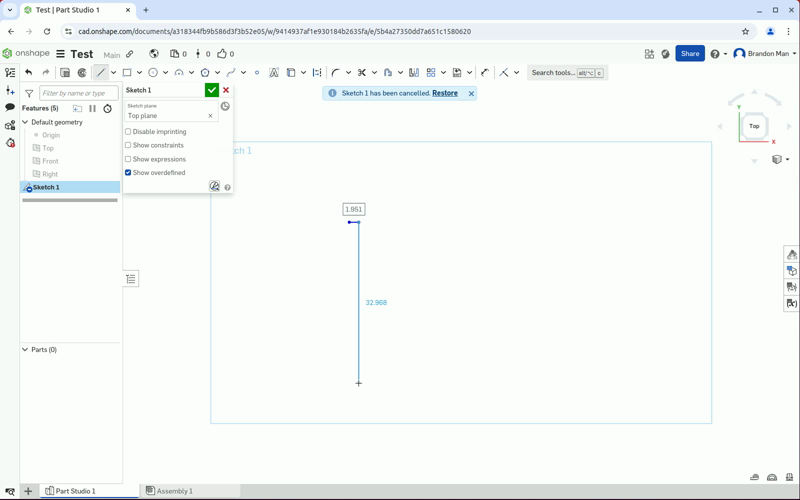
click(358, 382)
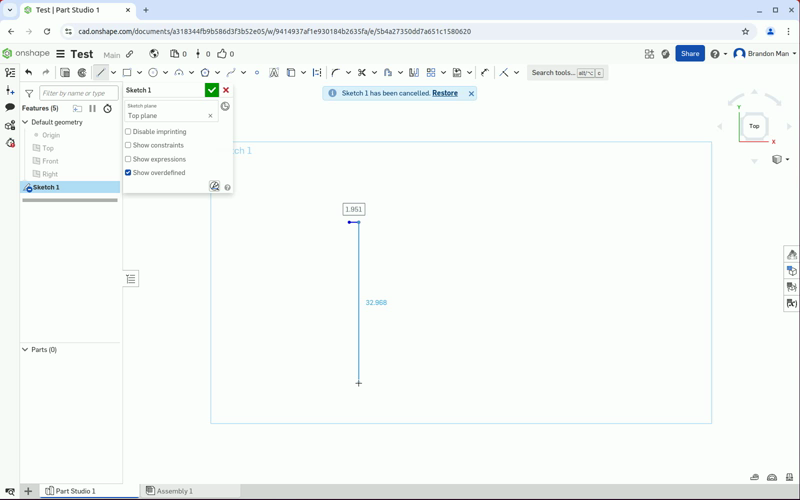
key_up(shift)
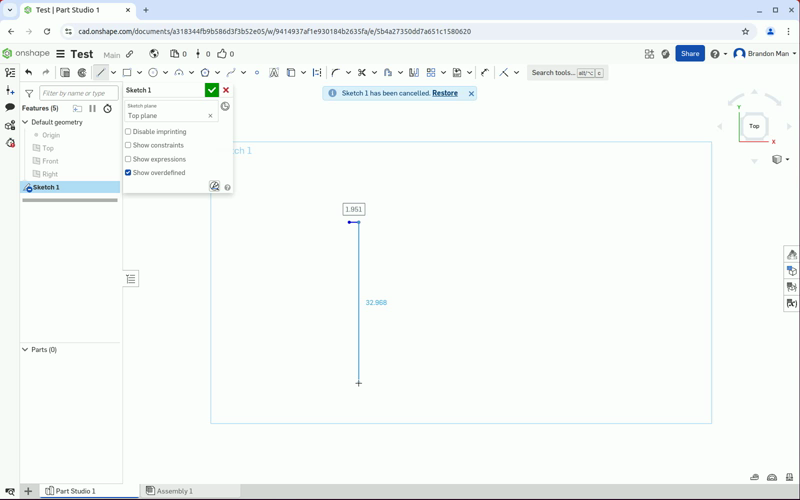
key_down(shift)
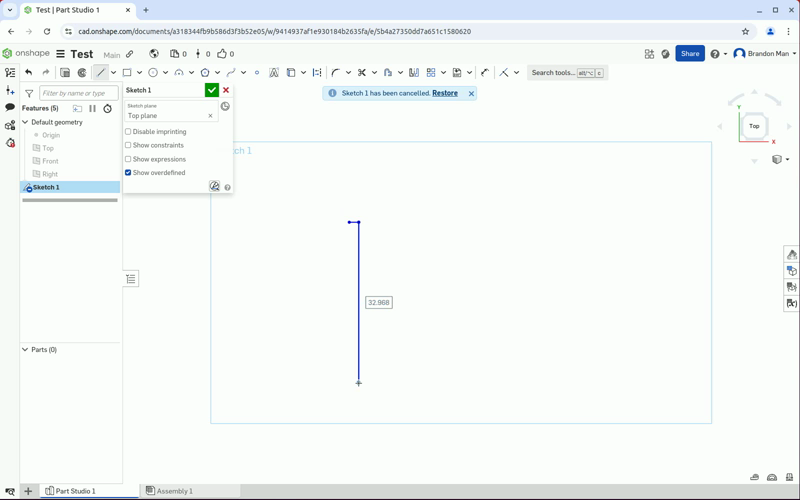
mouse_move(561, 382)
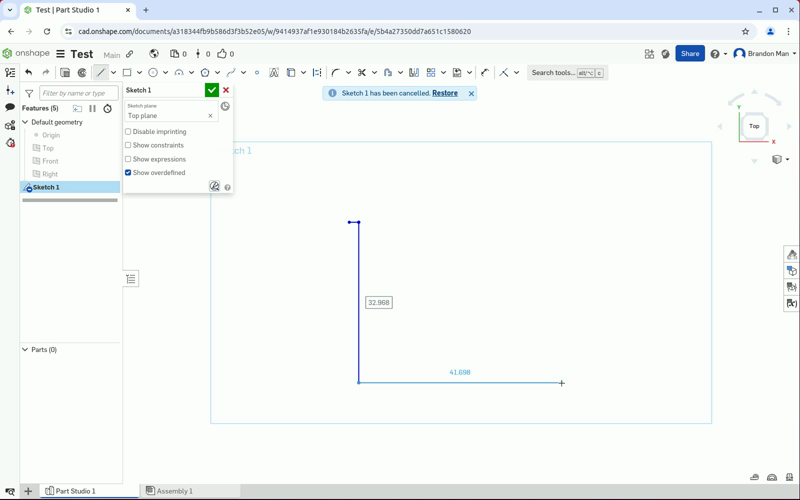
click(561, 382)
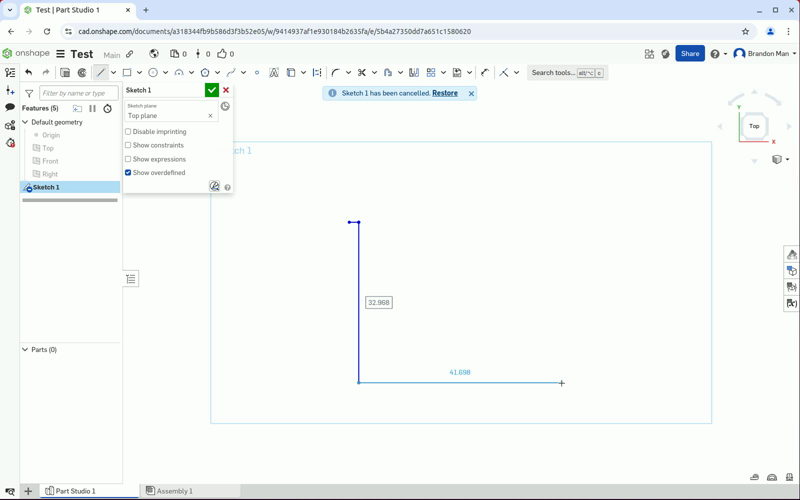
key_up(shift)
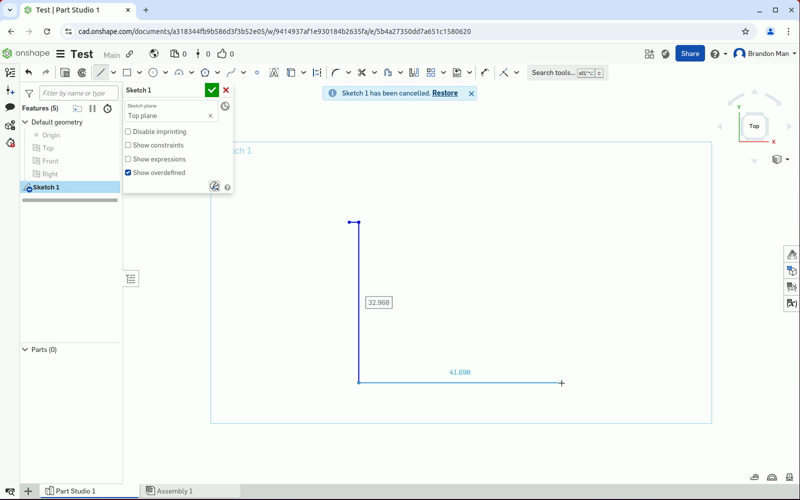
key_down(shift)
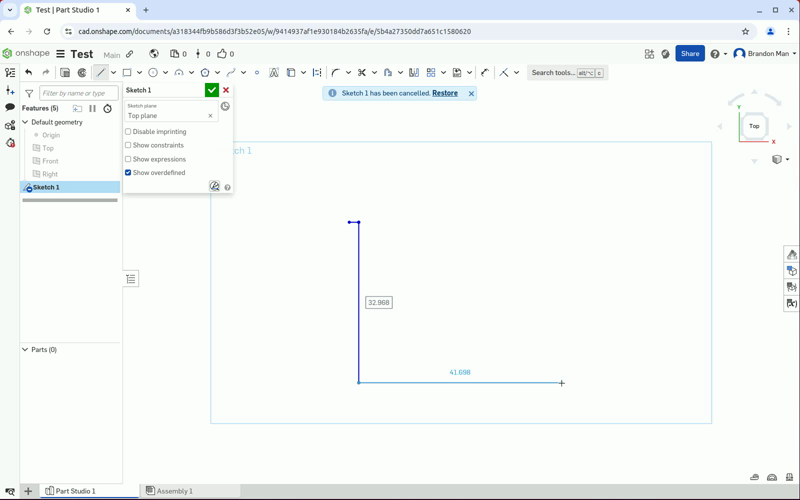
mouse_move(561, 222)
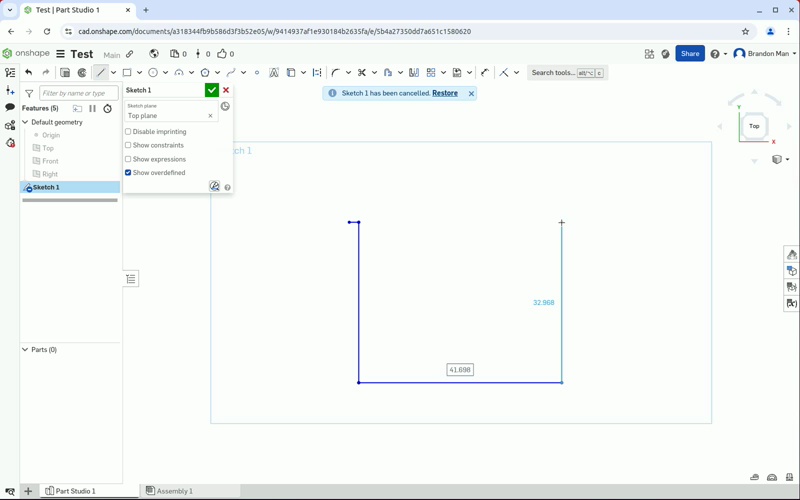
click(561, 222)
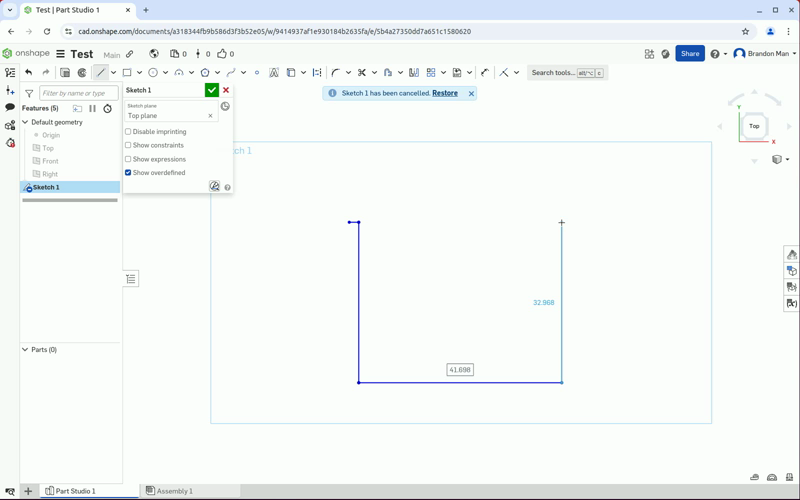
key_up(shift)
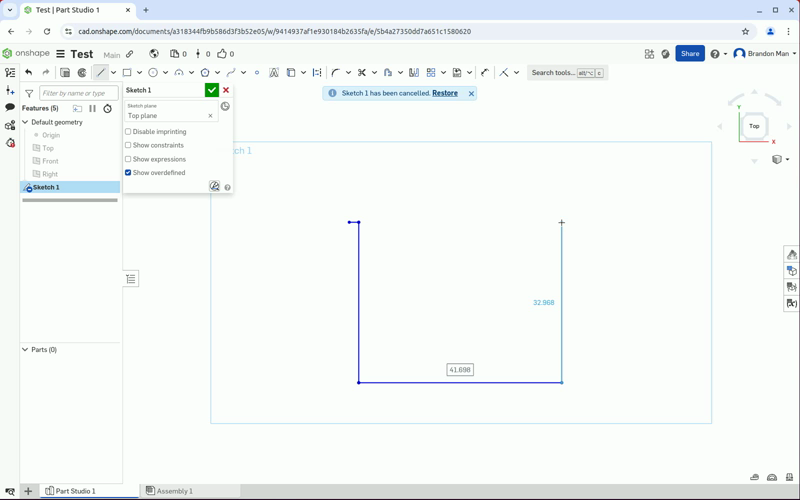
key_down(shift)
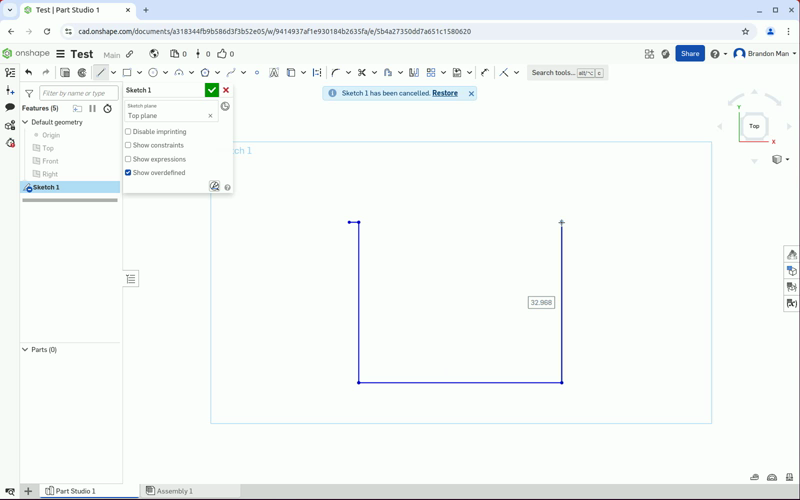
mouse_move(589, 222)
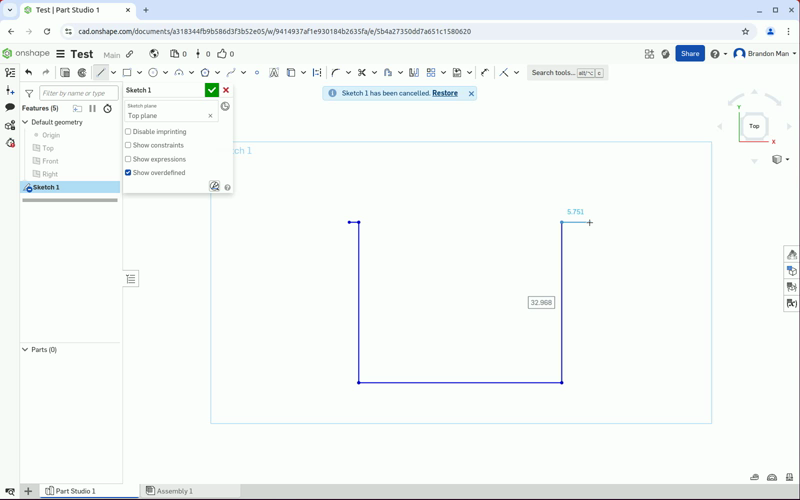
mouse_move(570, 222)
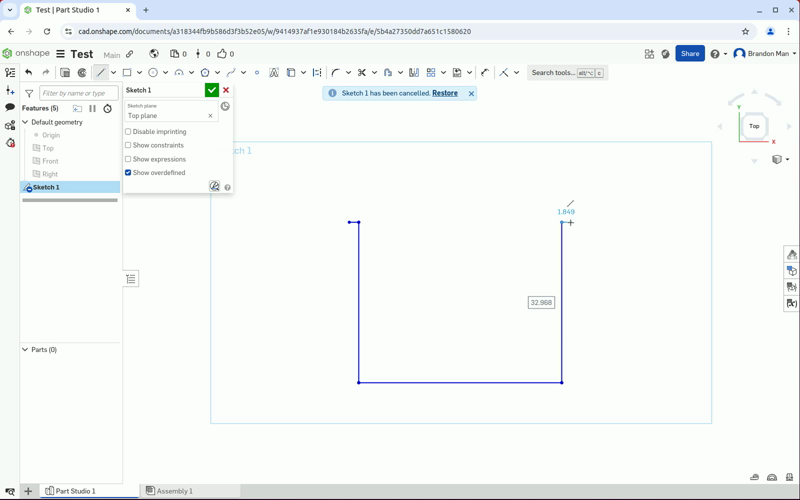
click(570, 222)
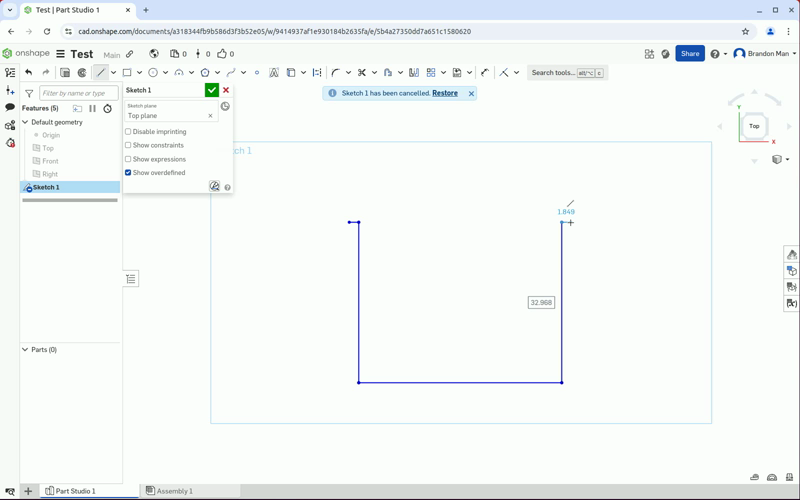
key_up(shift)
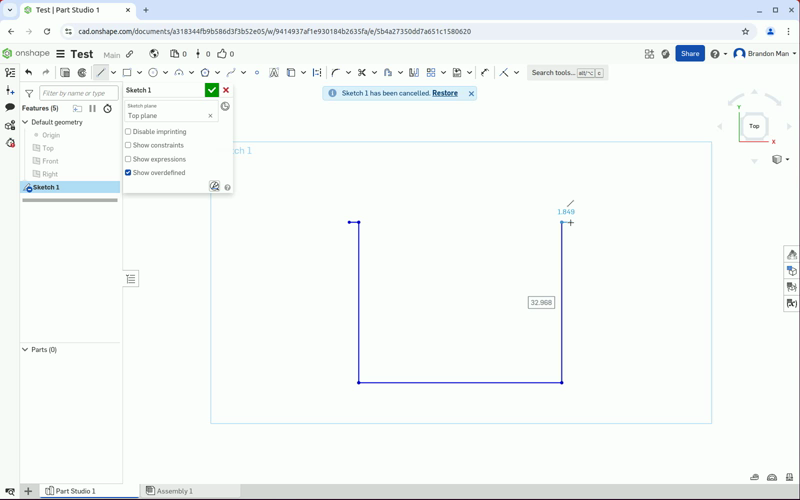
key_down(shift)
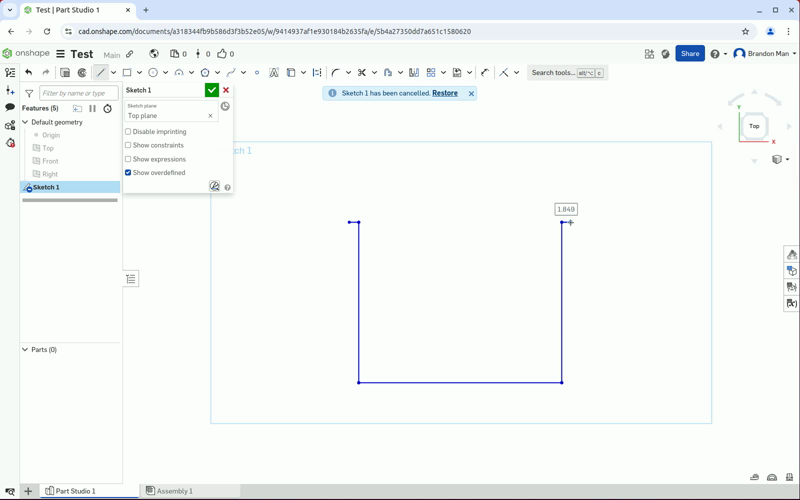
mouse_move(589, 222)
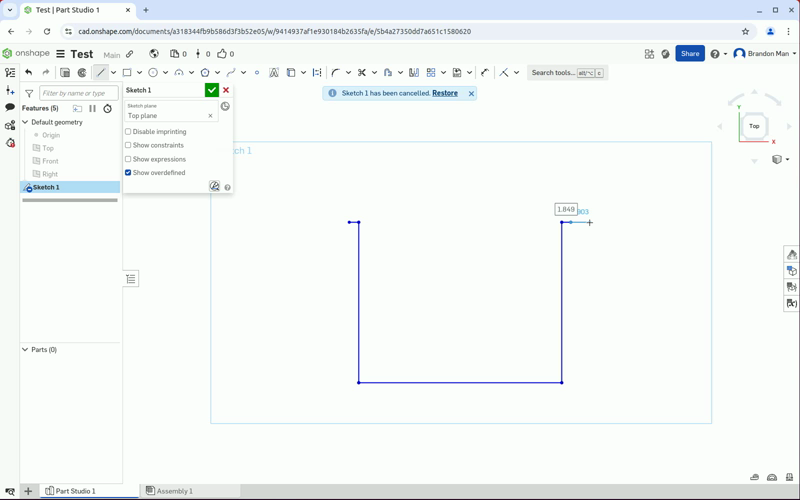
mouse_move(570, 180)
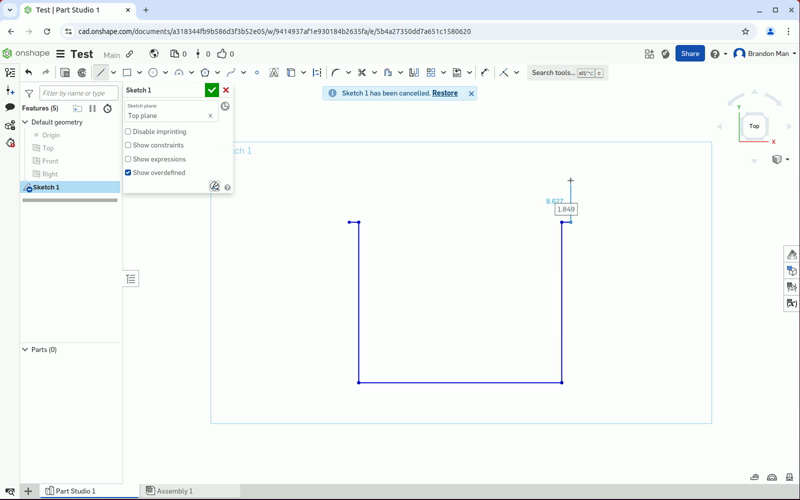
click(570, 180)
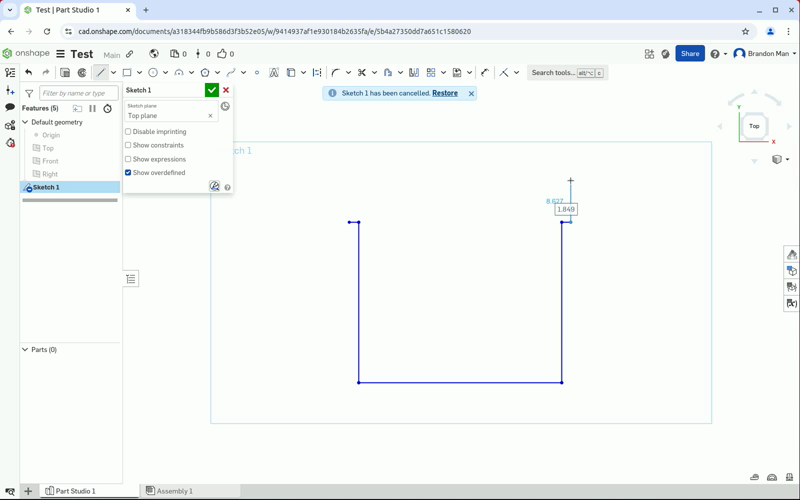
key_up(shift)
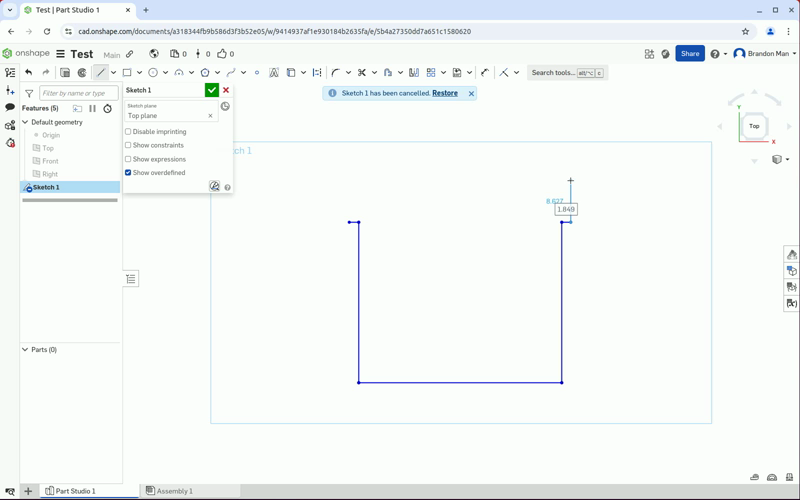
key_down(shift)
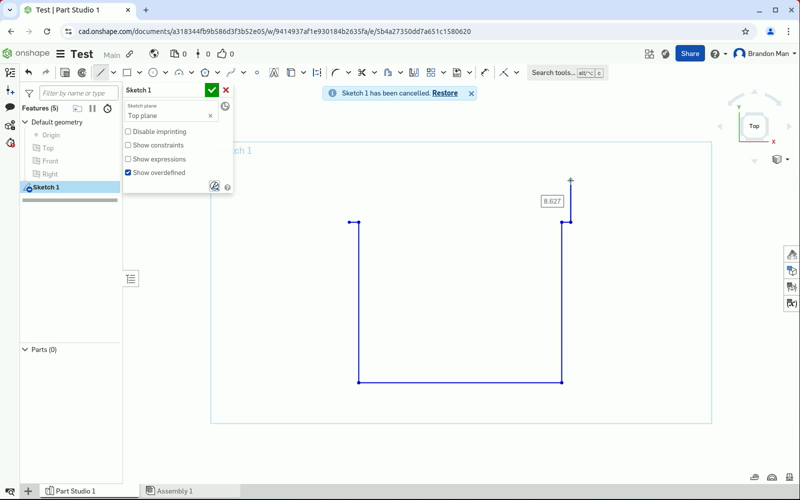
mouse_move(589, 180)
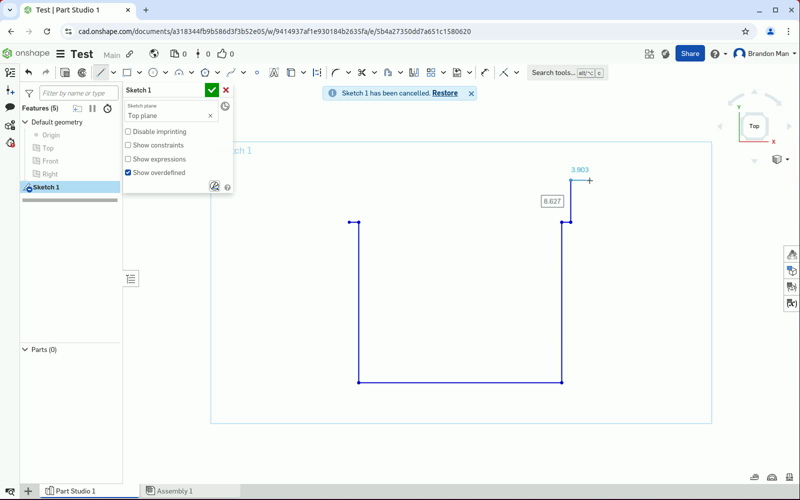
mouse_move(561, 180)
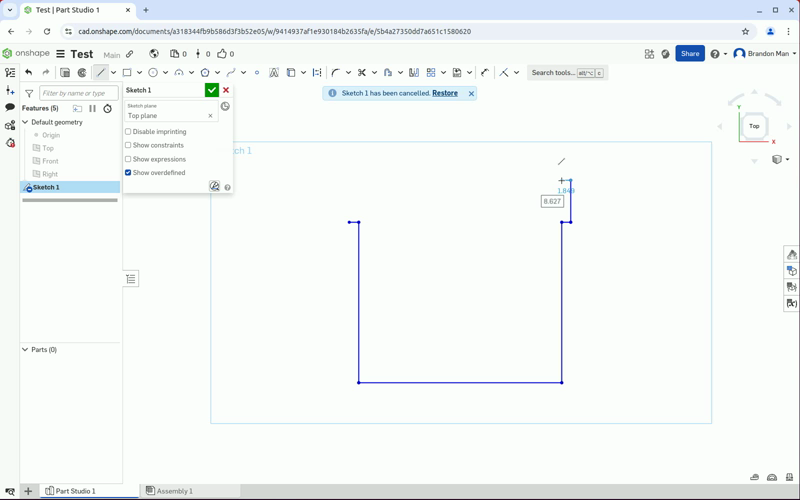
click(561, 180)
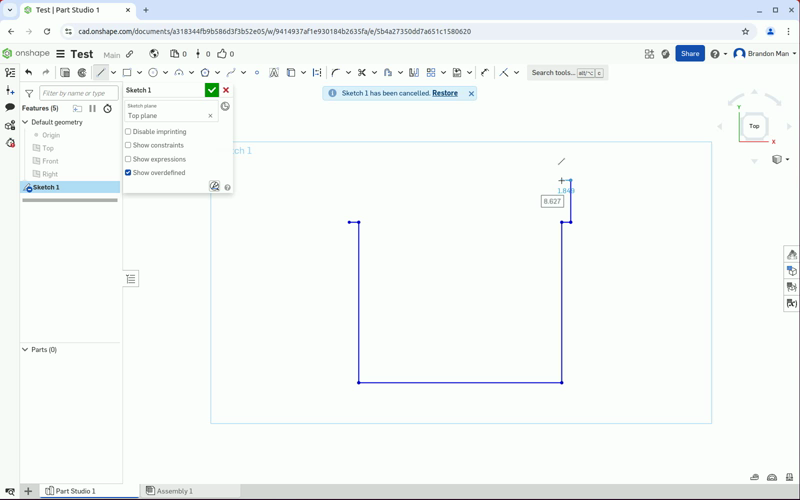
key_up(shift)
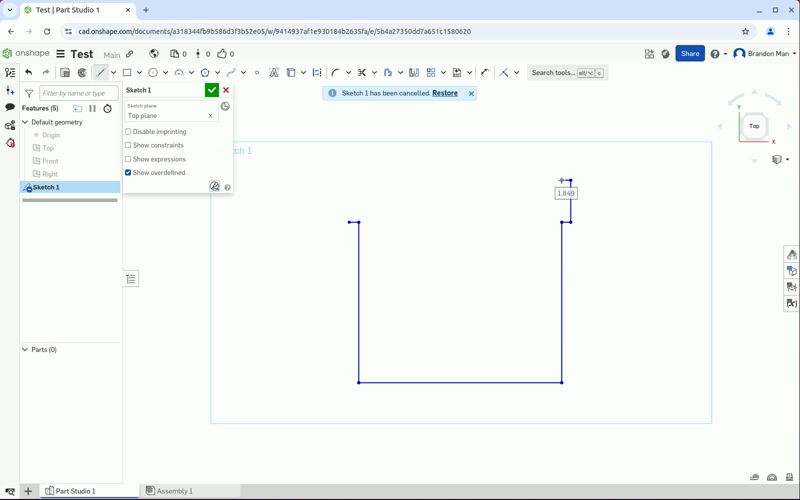
key_down(shift)
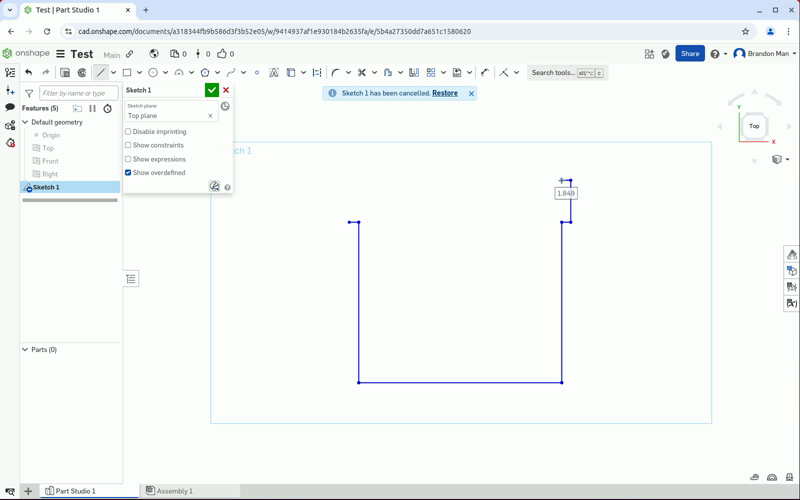
mouse_move(589, 180)
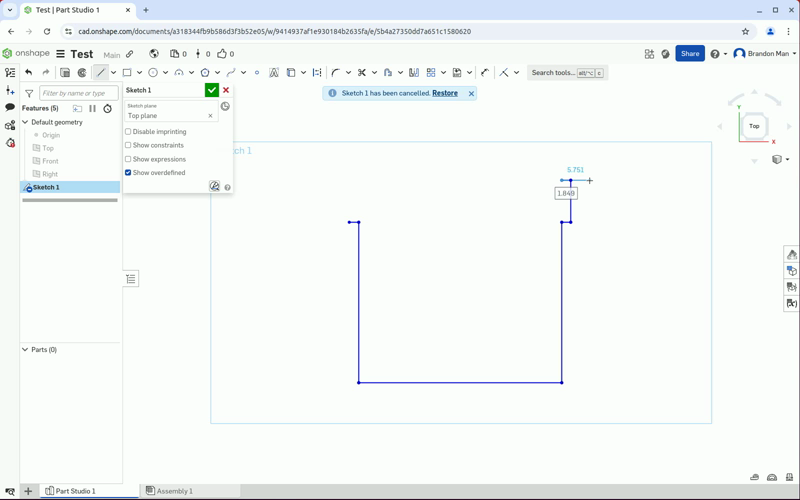
mouse_move(561, 170)
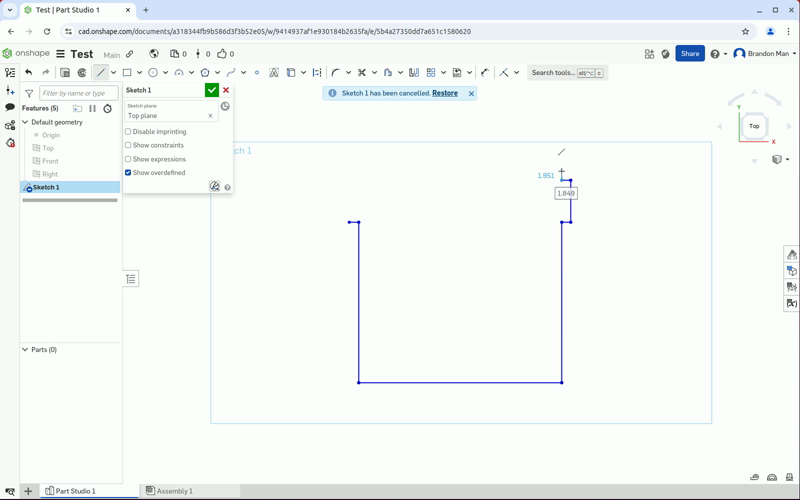
click(561, 170)
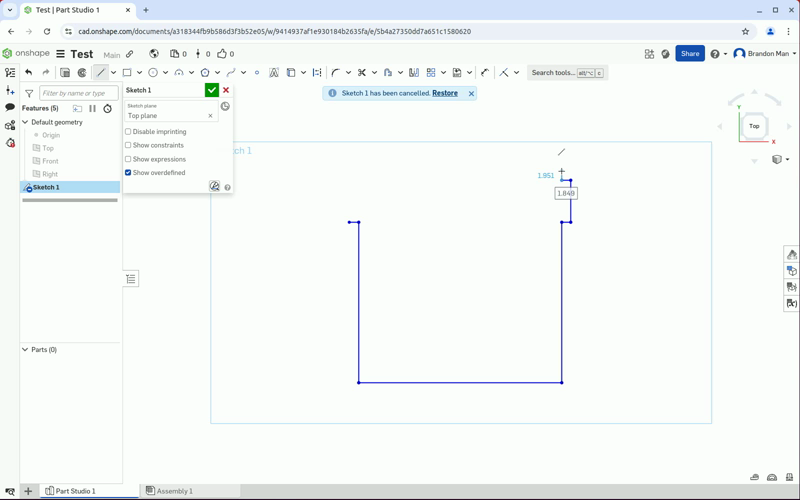
key_up(shift)
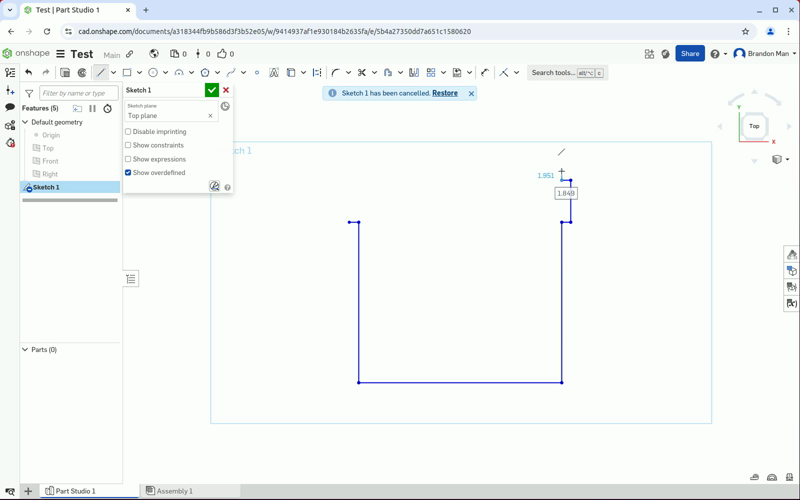
key_down(shift)
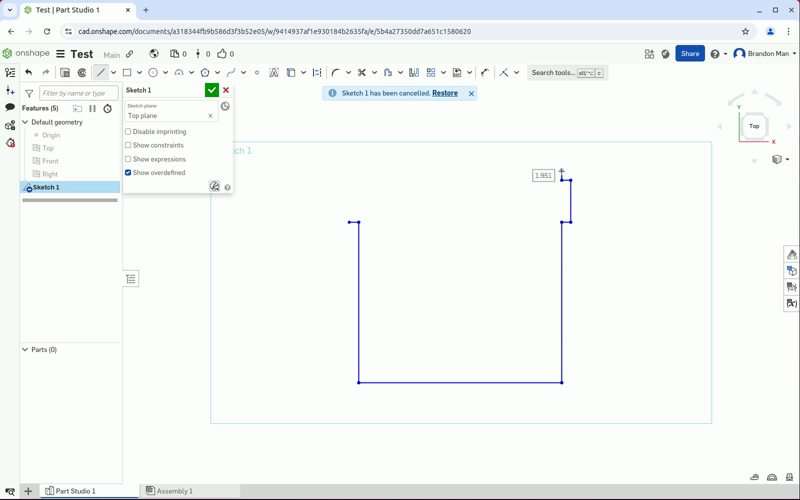
mouse_move(358, 170)
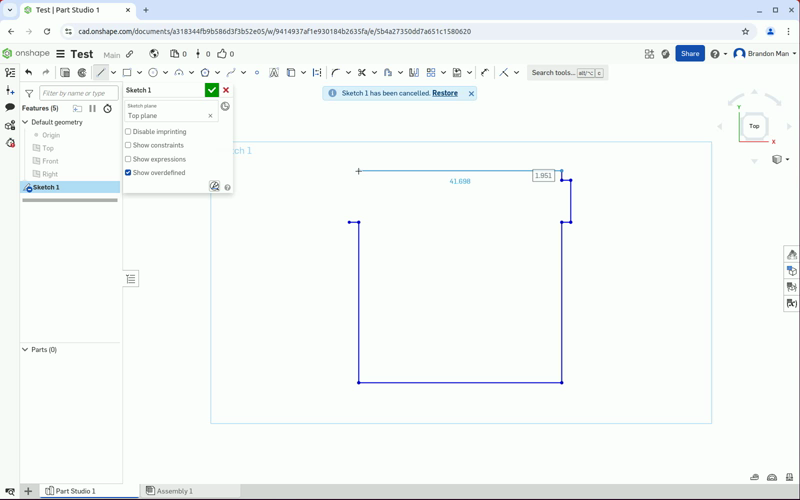
click(358, 170)
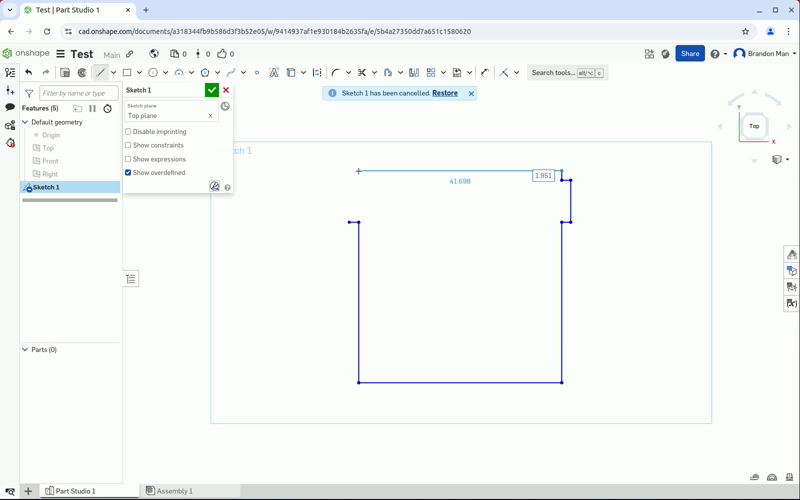
key_up(shift)
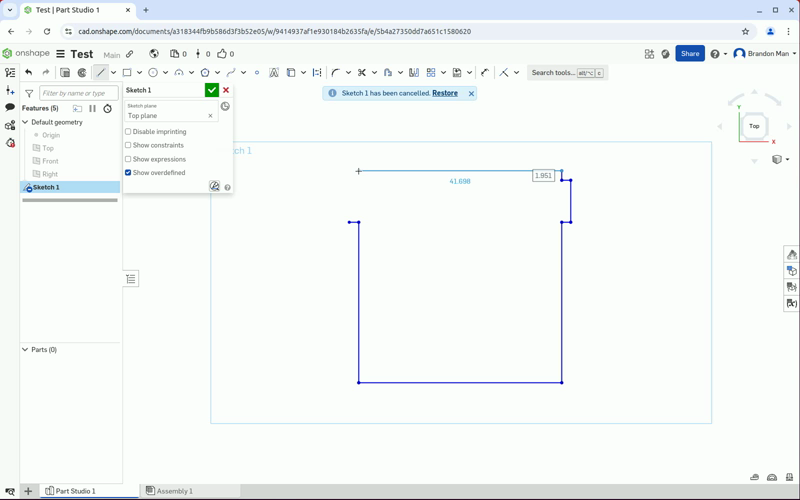
key_down(shift)
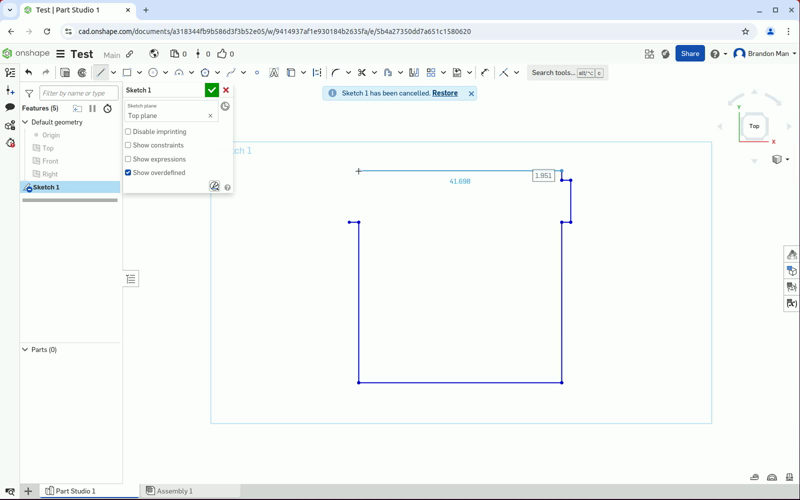
mouse_move(388, 170)
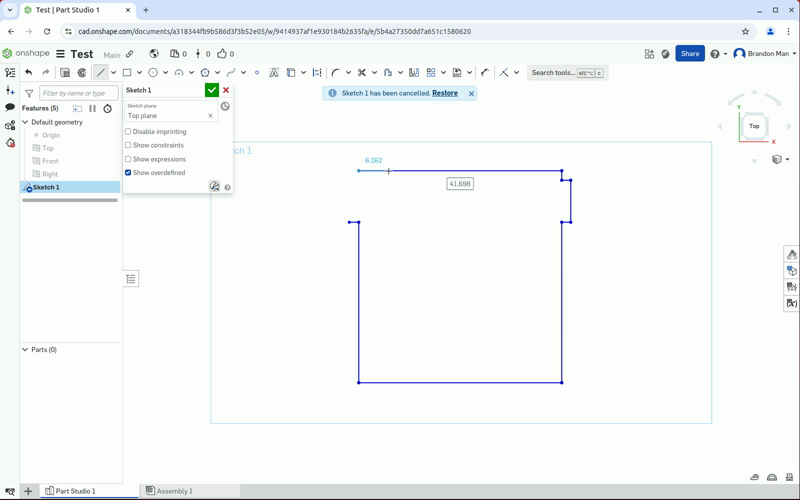
mouse_move(358, 180)
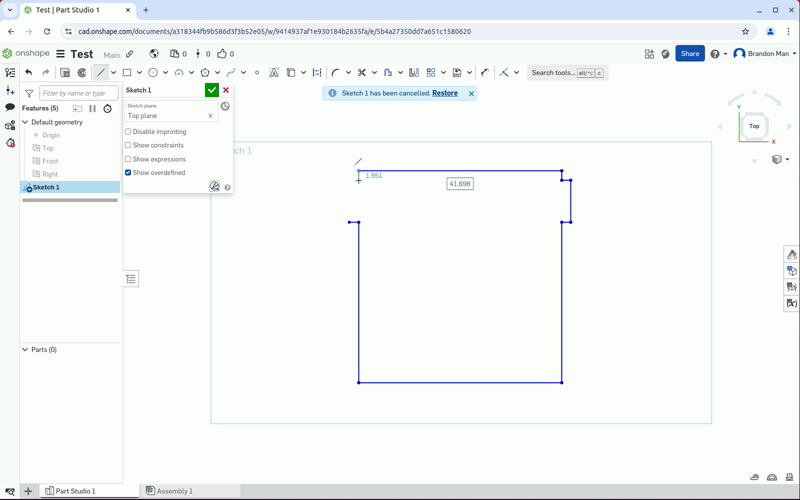
click(358, 180)
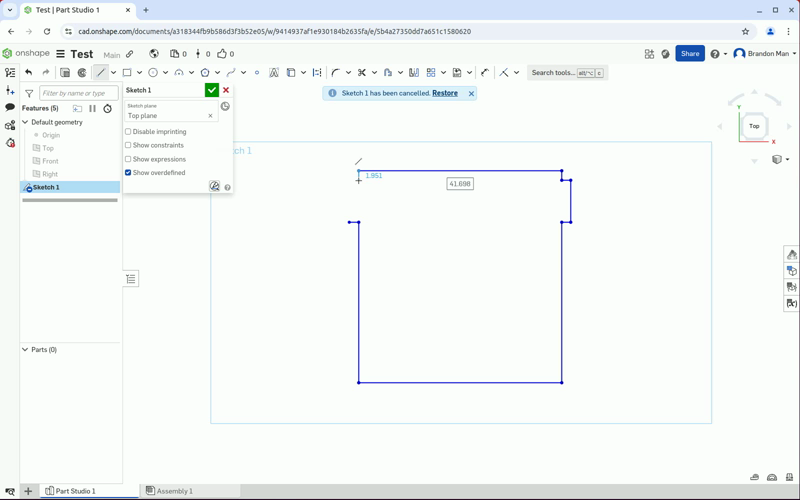
key_up(shift)
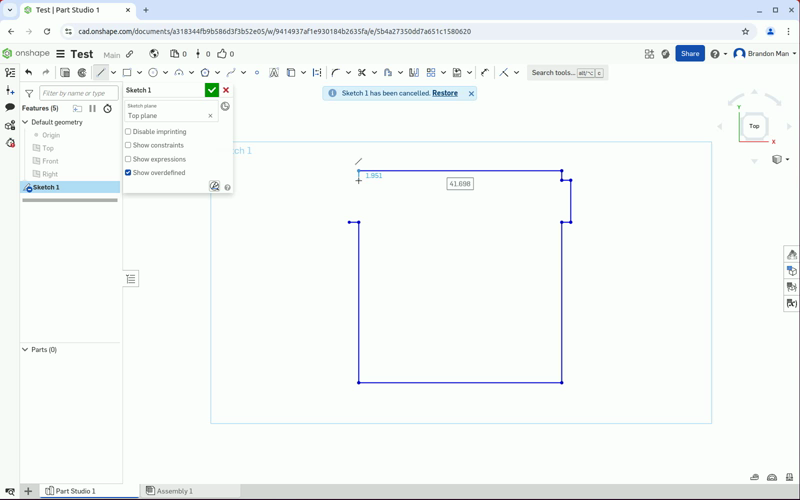
key_down(shift)
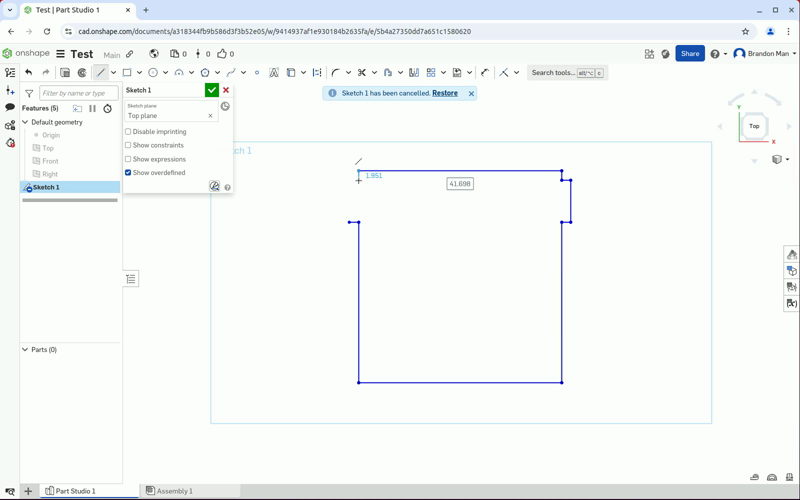
mouse_move(388, 180)
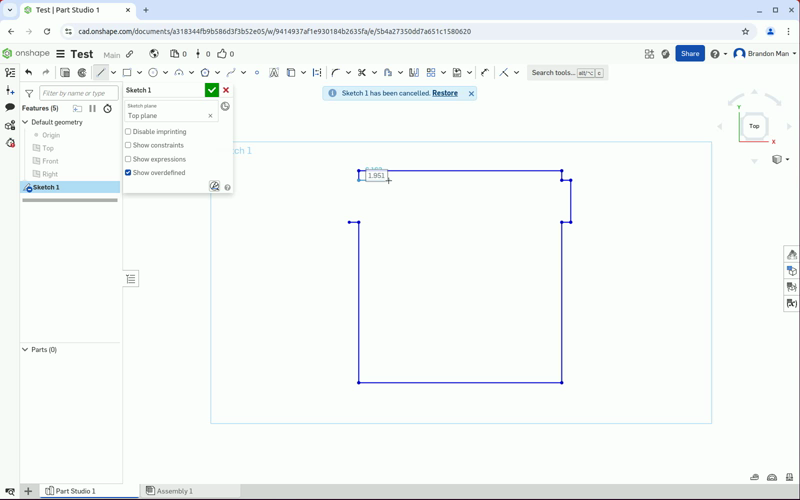
mouse_move(349, 180)
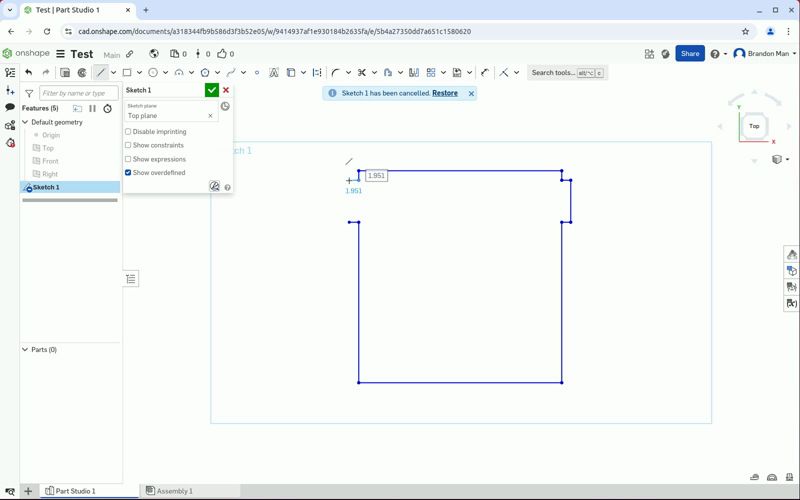
click(349, 180)
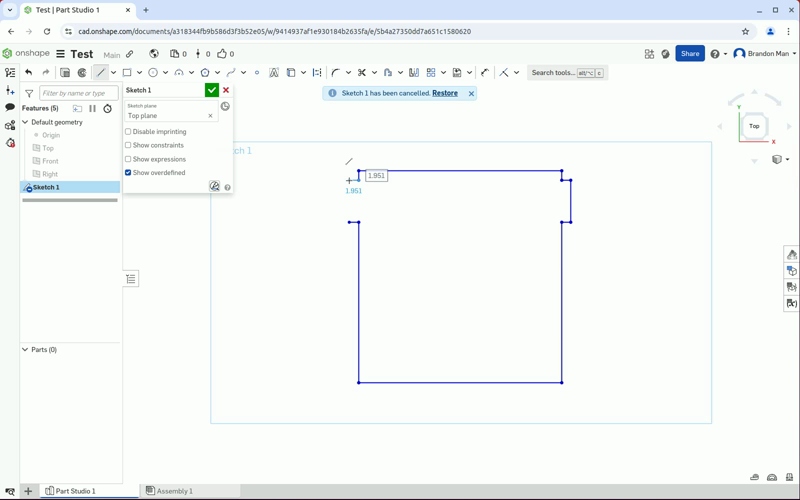
key_up(shift)
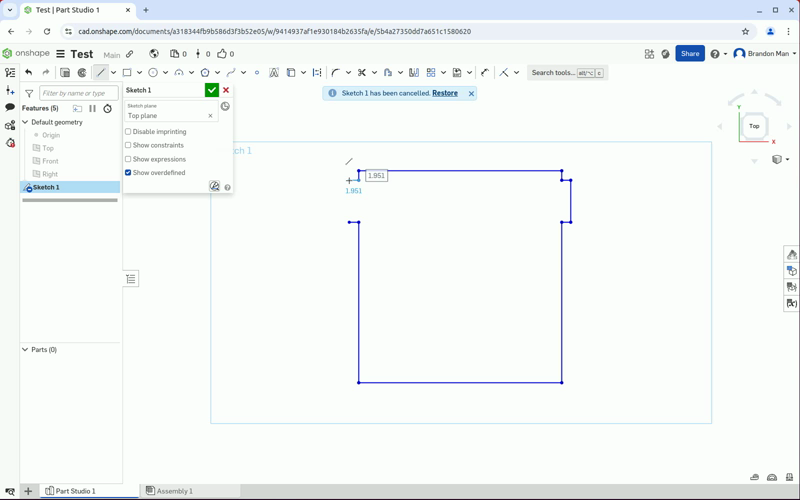
mouse_move(379, 180)
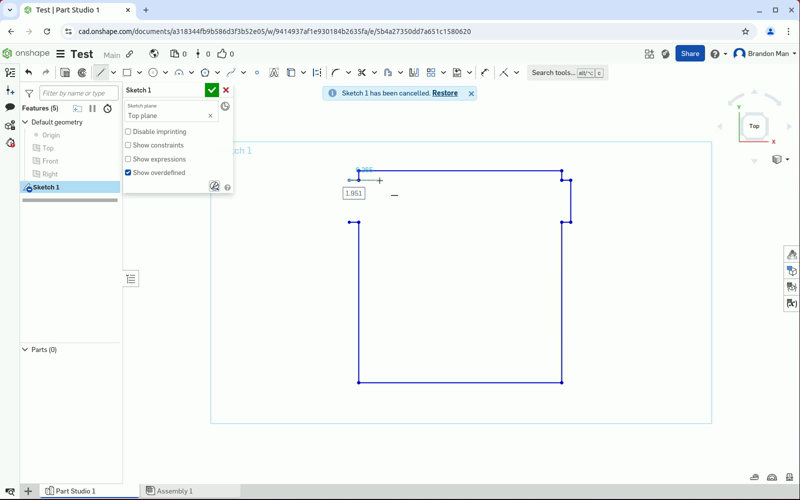
key_down(shift)
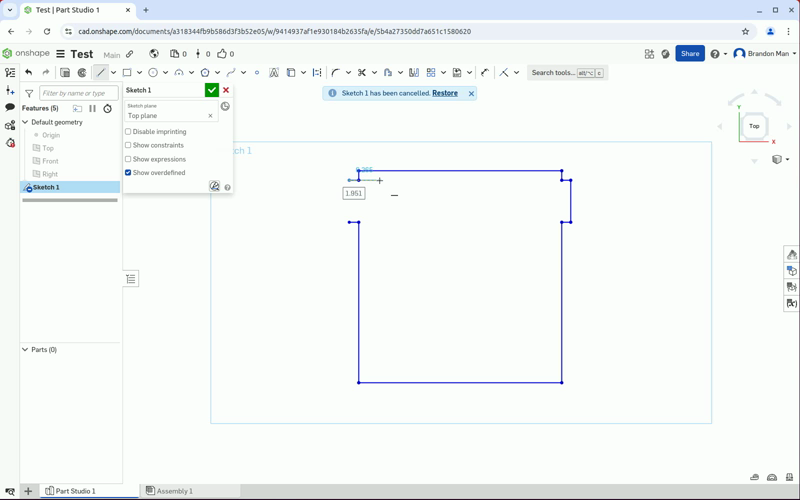
mouse_move(349, 222)
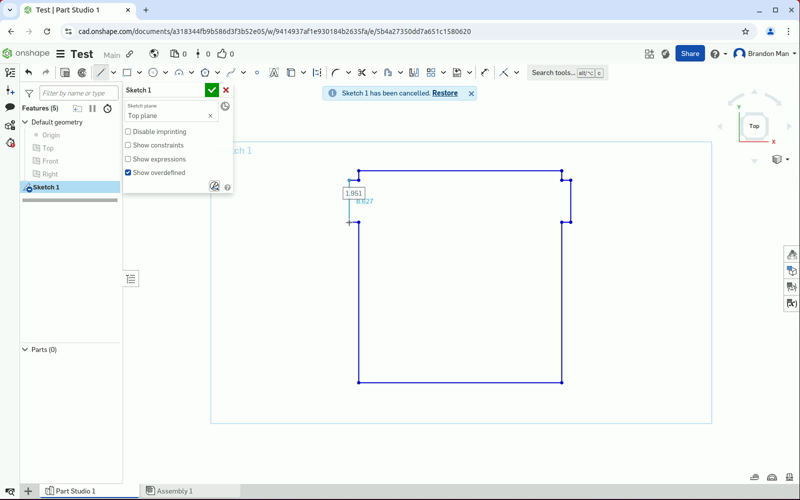
key_up(shift)
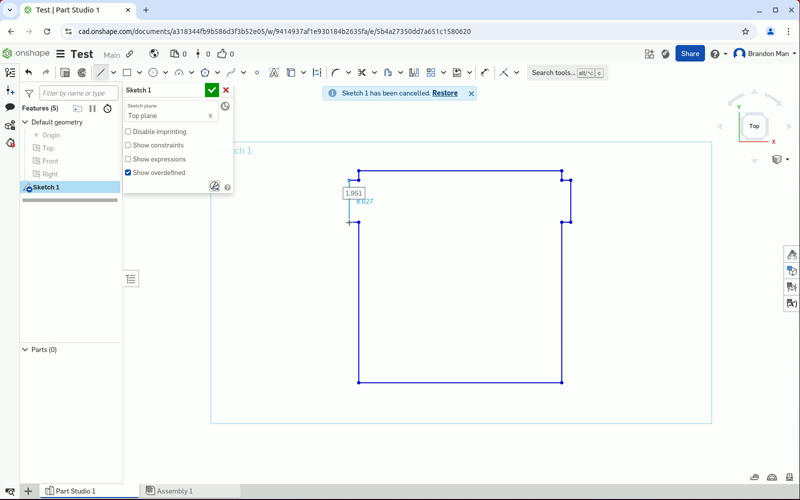
click(349, 222)
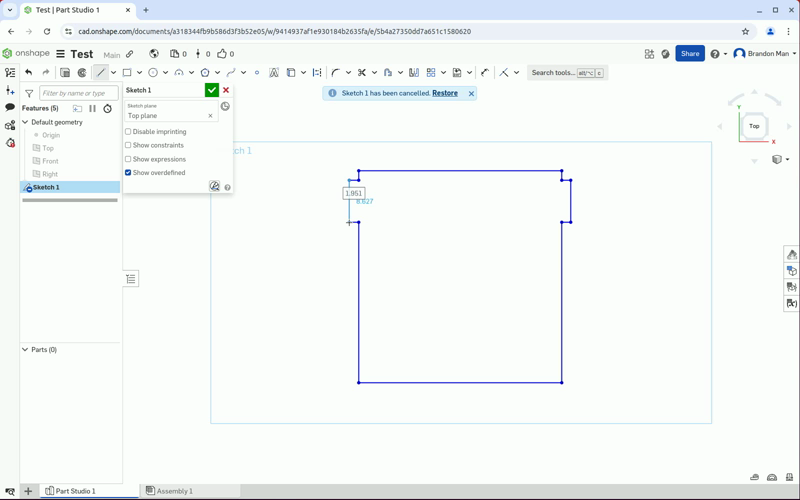
key(esc)
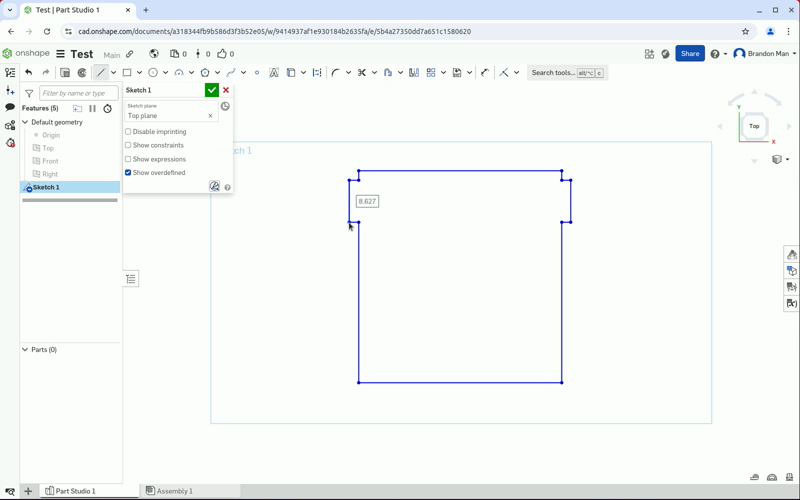
mouse_move(492, 257)
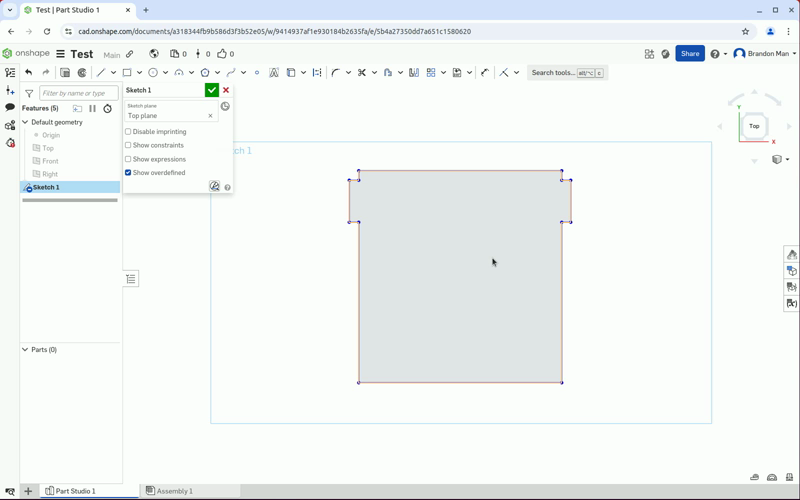
click(492, 257)
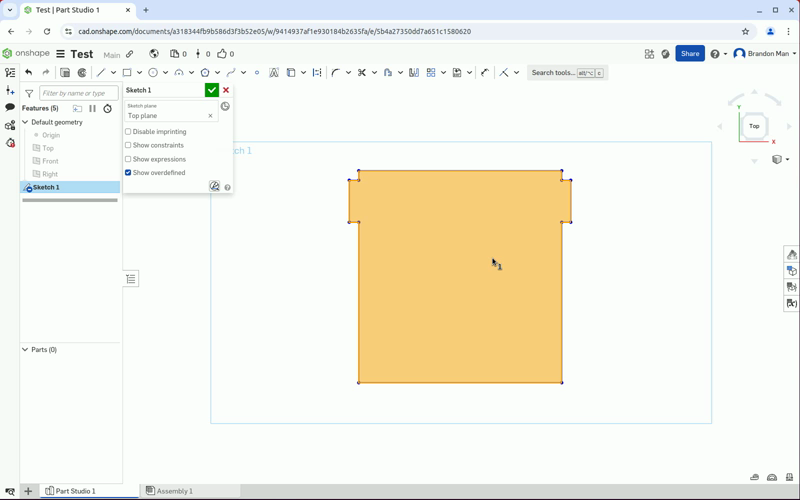
mouse_move(73, 352)
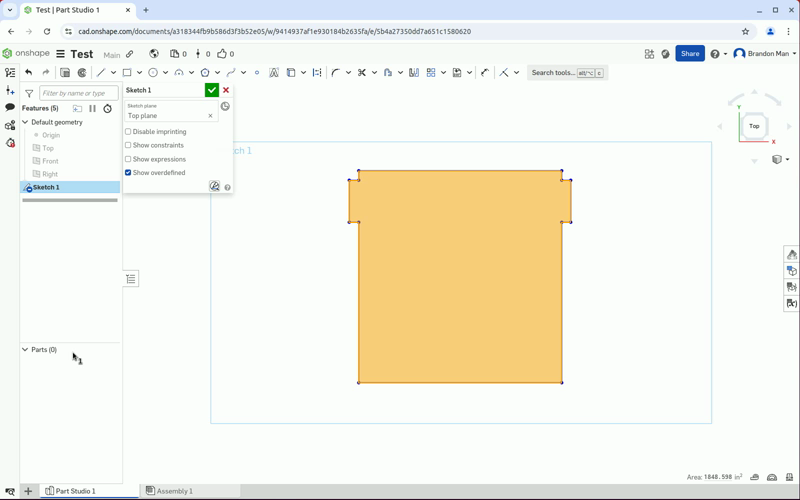
key(shift+y)
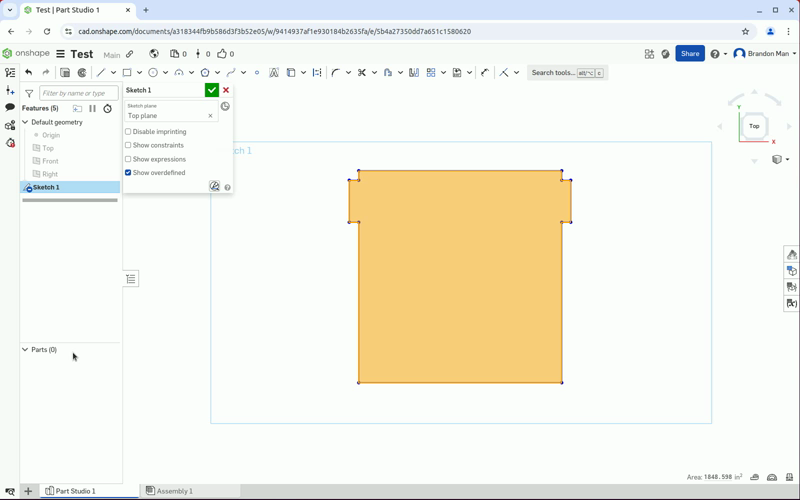
key(shift+e)
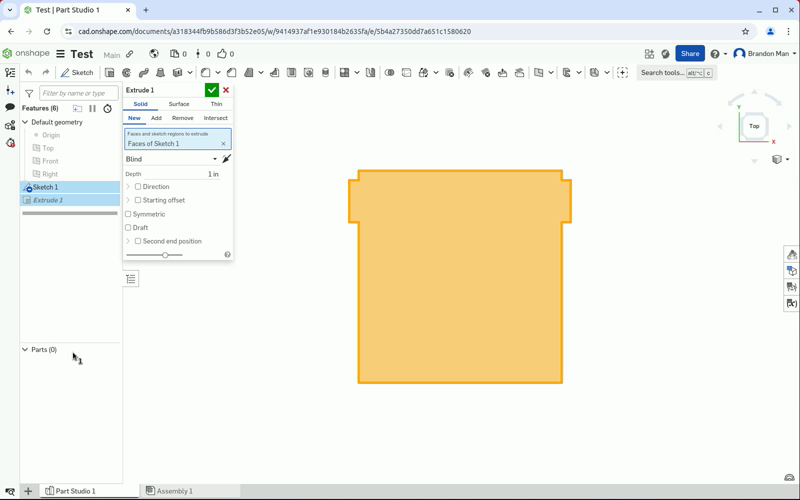
mouse_move(143, 106)
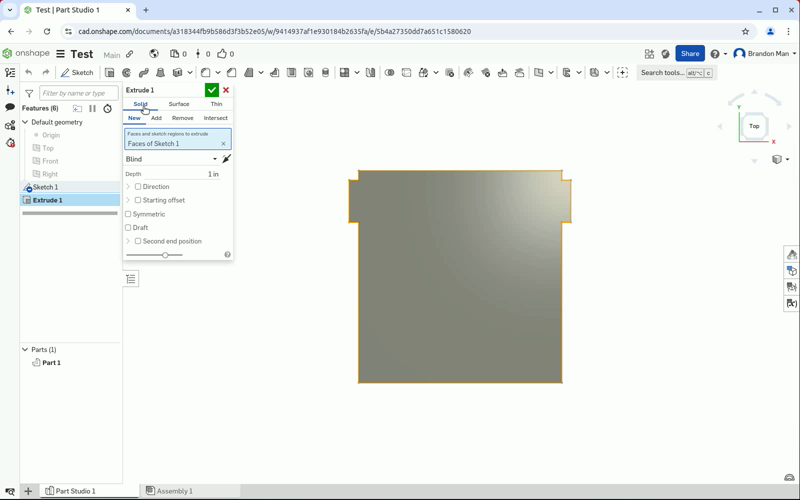
click(143, 106)
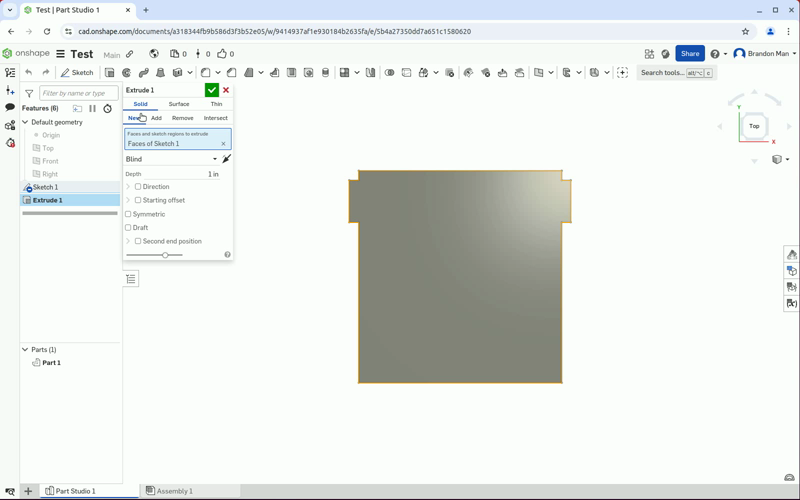
mouse_move(137, 120)
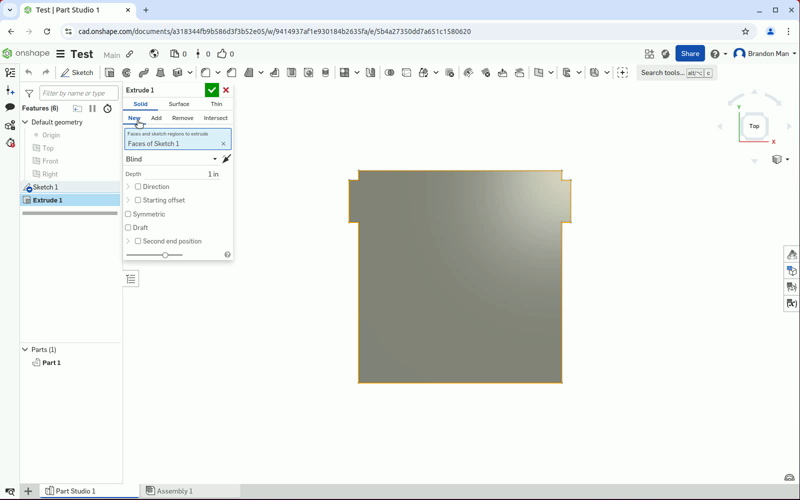
click(137, 120)
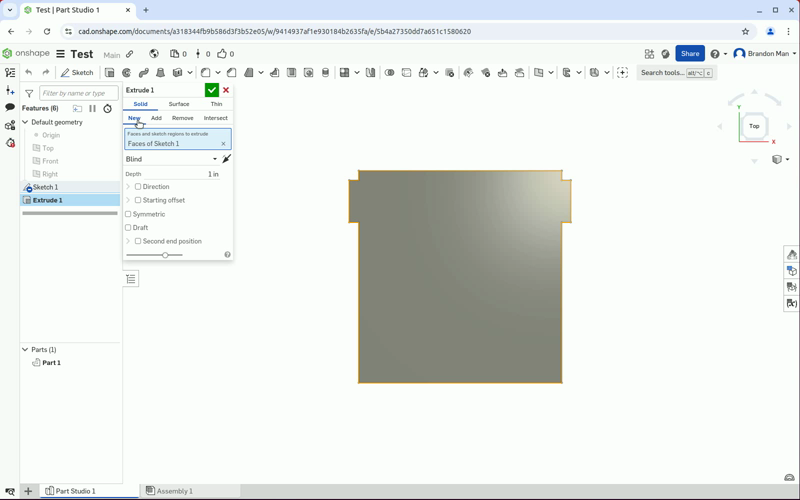
key(tab, 4)
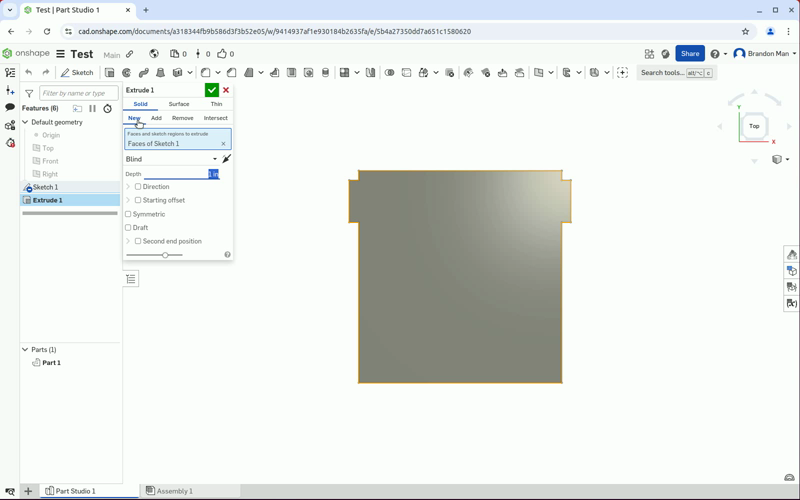
text(1.685)
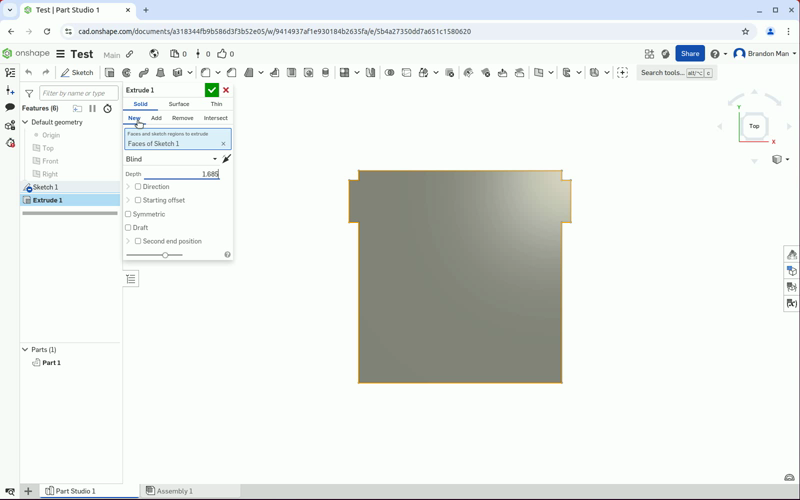
key(enter)
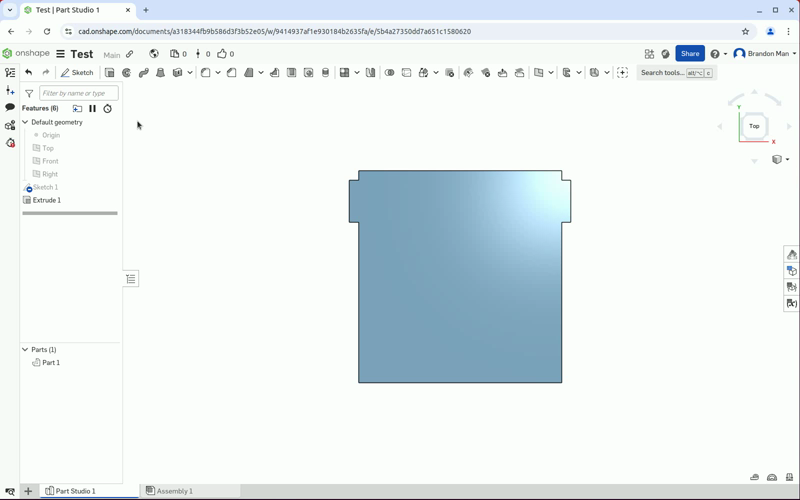
key(shift+h)
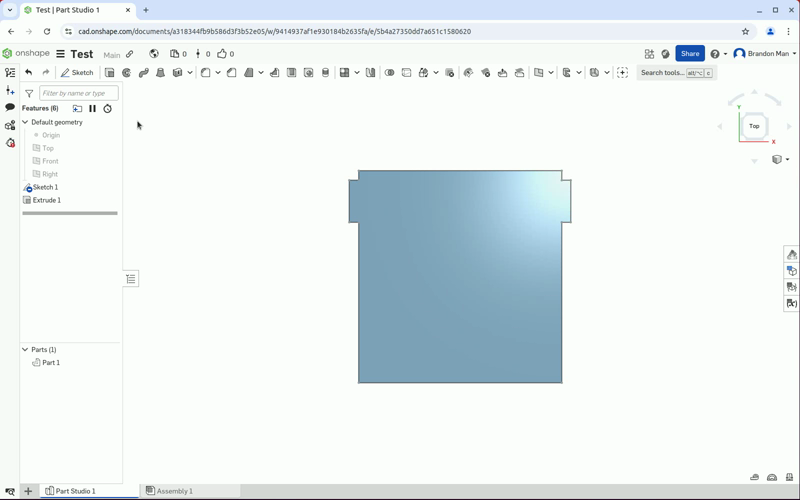
key(shift+h)
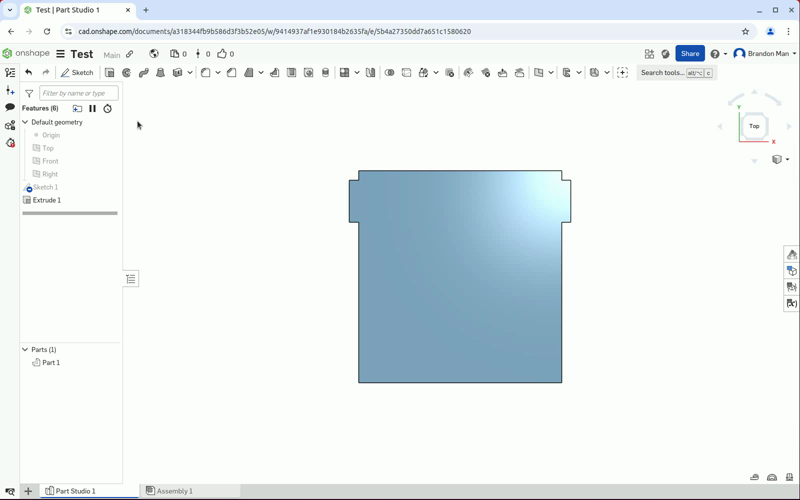
mouse_move(73, 189)
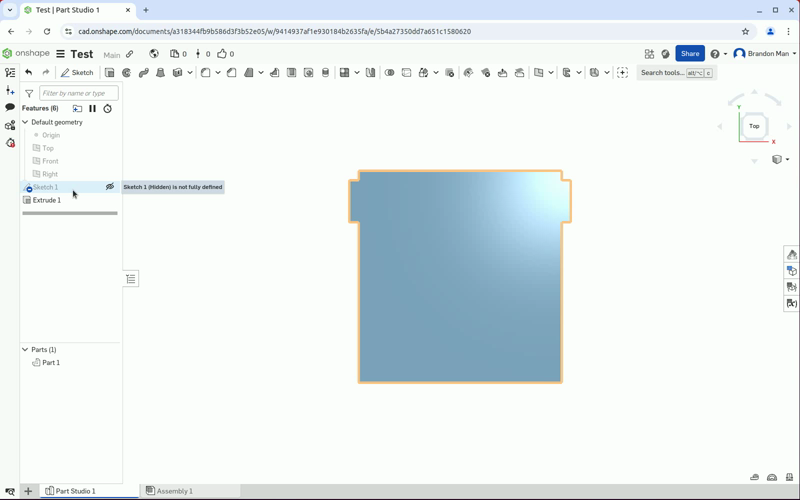
click(73, 189)
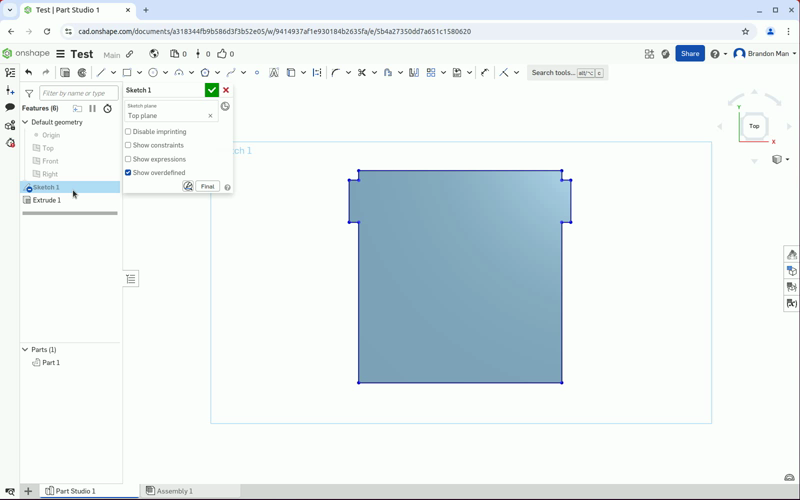
mouse_move(229, 92)
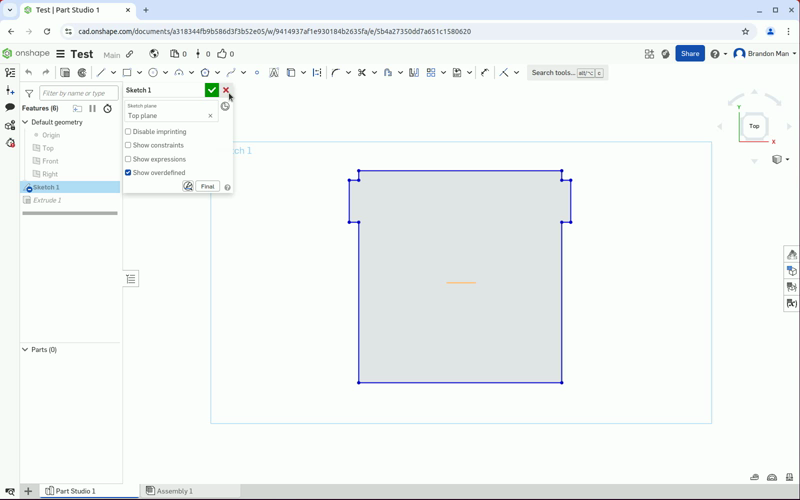
click(229, 92)
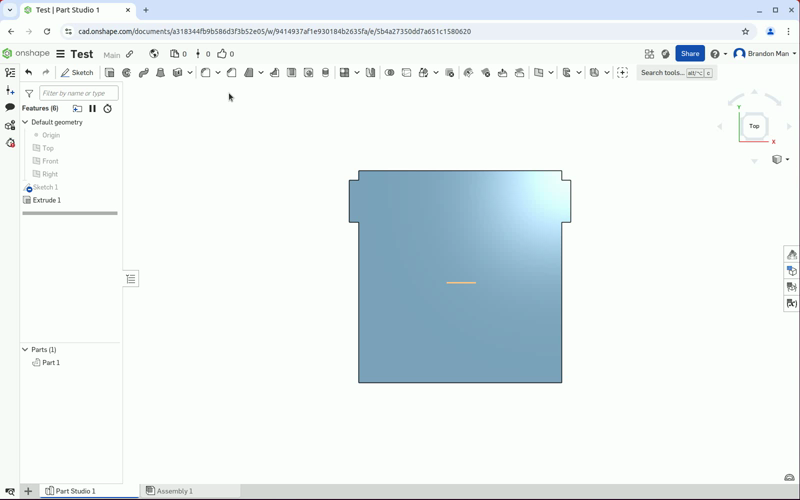
mouse_move(541, 75)
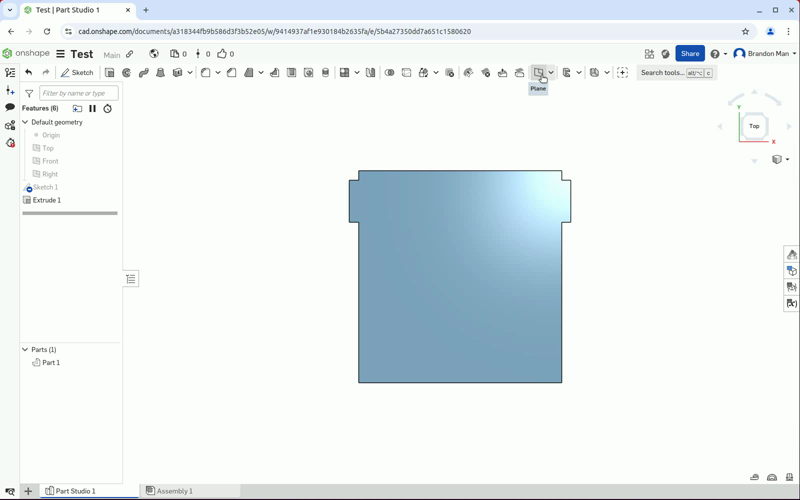
click(541, 75)
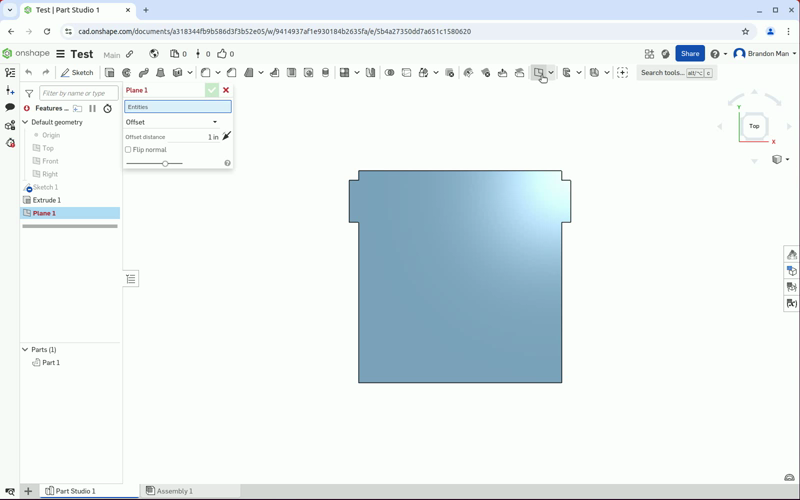
mouse_move(73, 150)
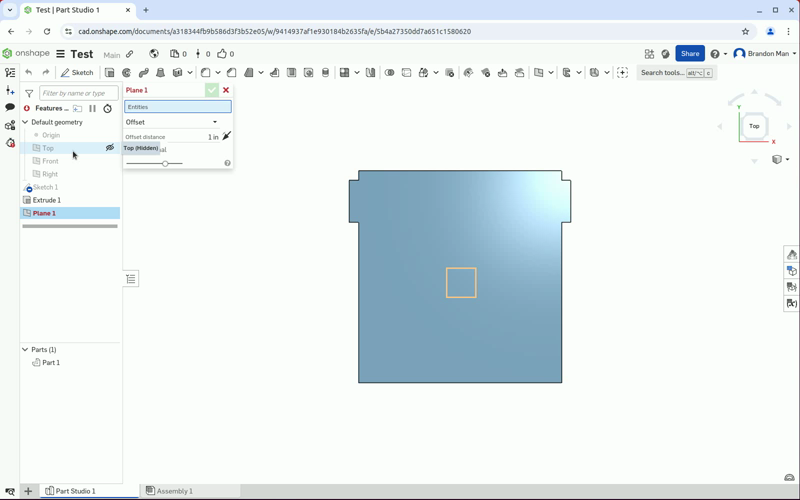
click(73, 150)
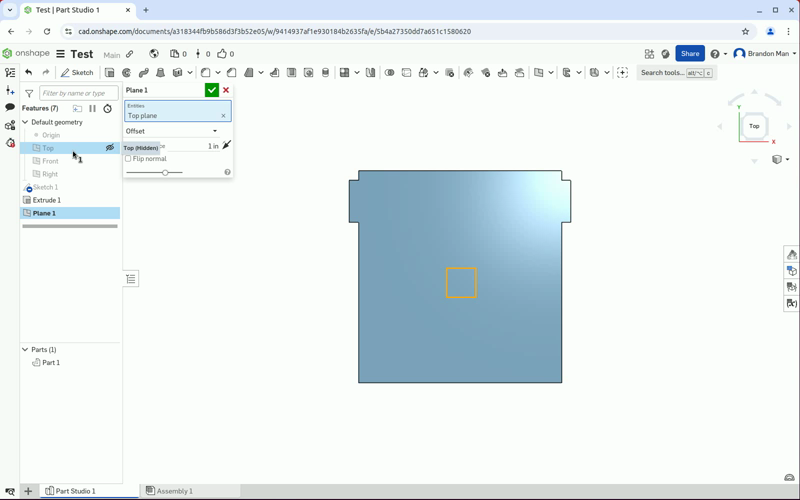
key(tab, 2)
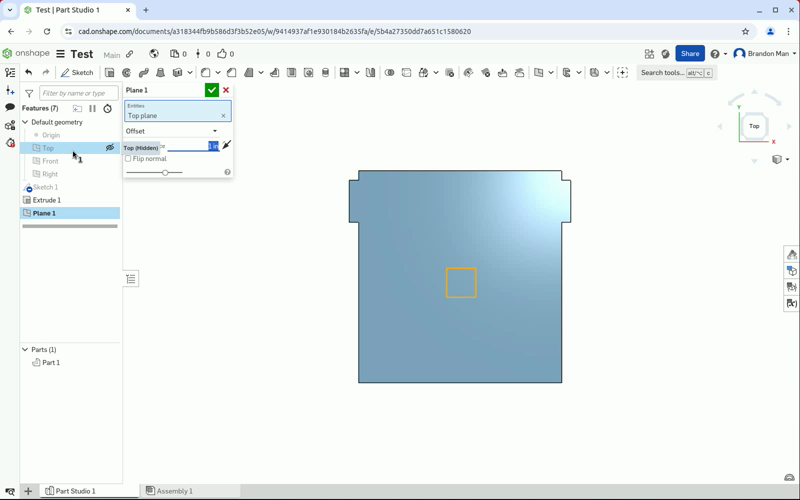
text(1.695)
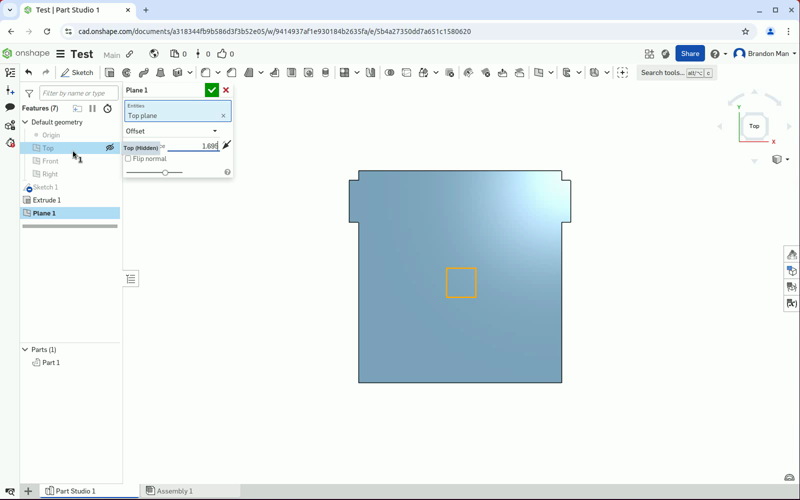
key(enter, 2)
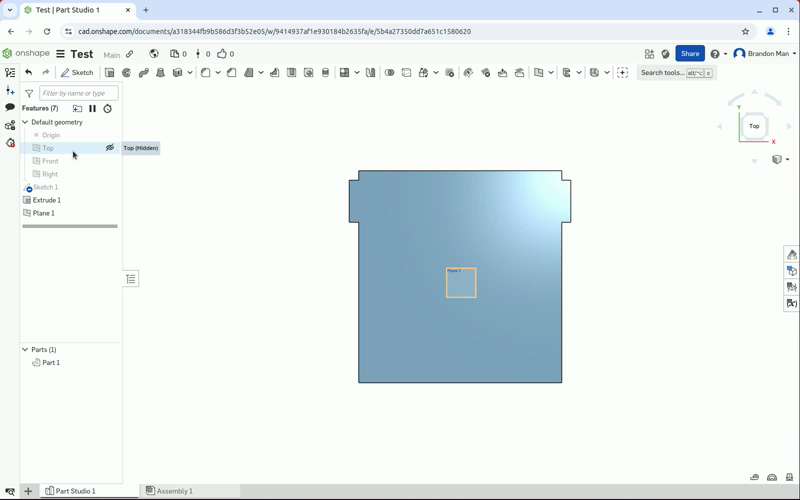
key(shift+s)
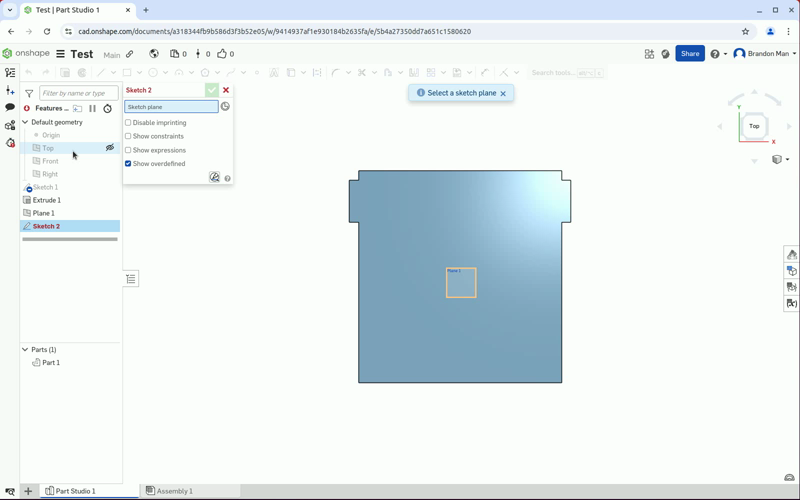
mouse_move(73, 215)
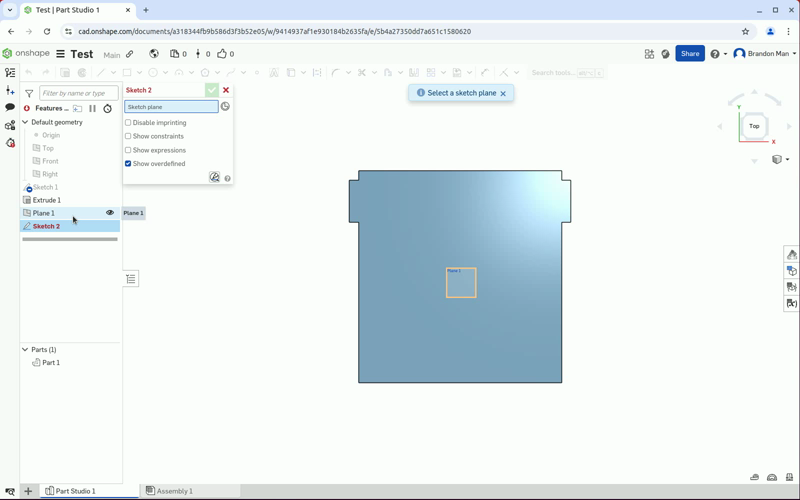
click(73, 215)
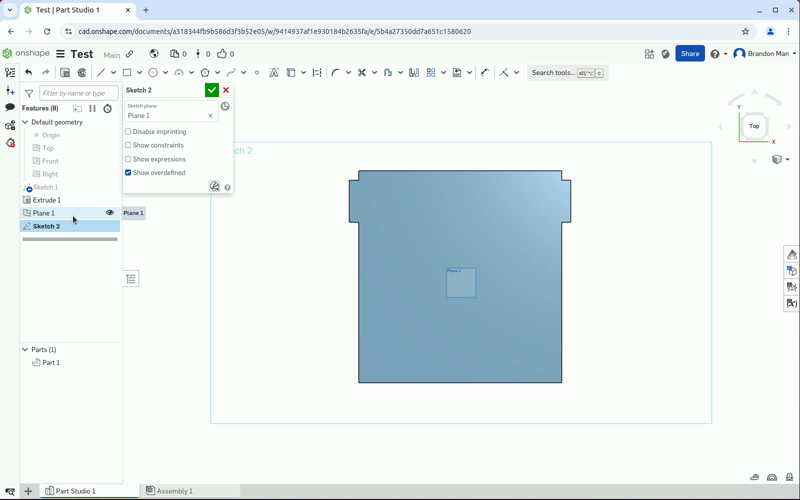
mouse_move(73, 352)
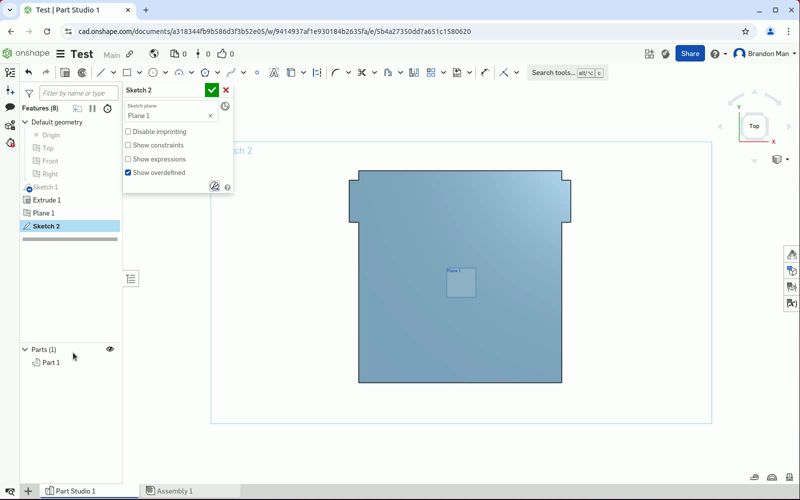
key(y)
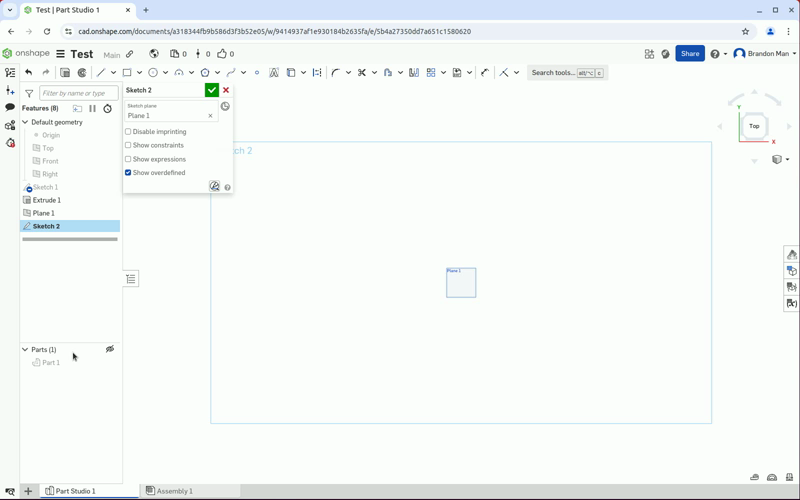
key(l)
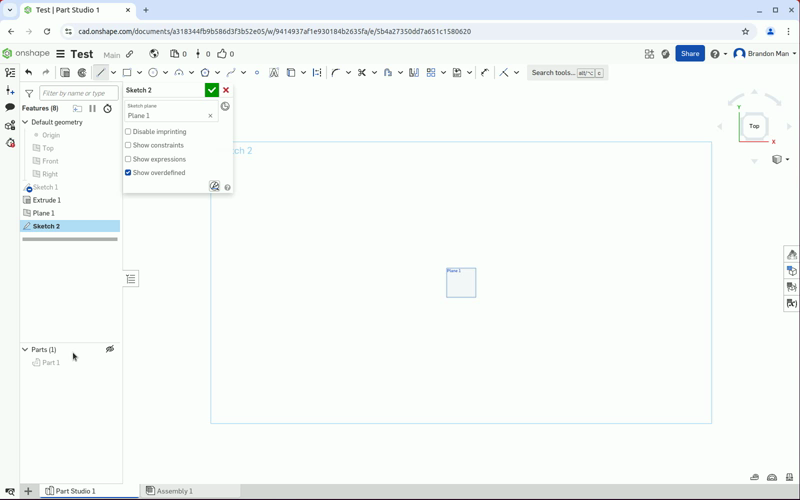
key_down(shift)
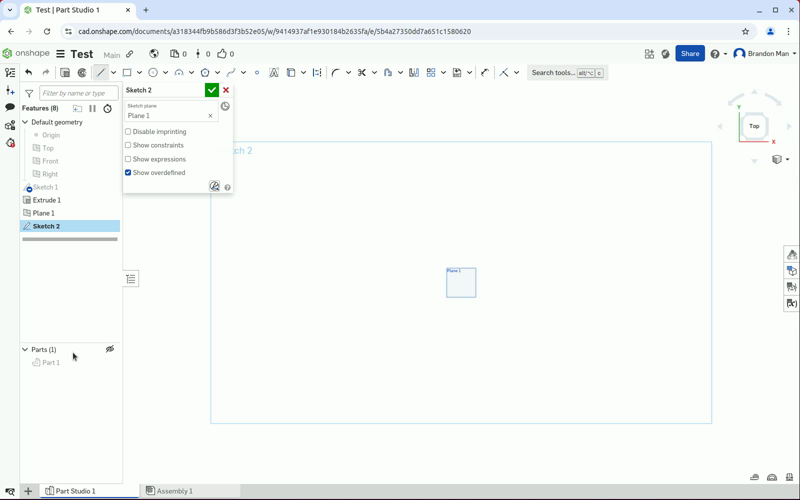
mouse_move(357, 219)
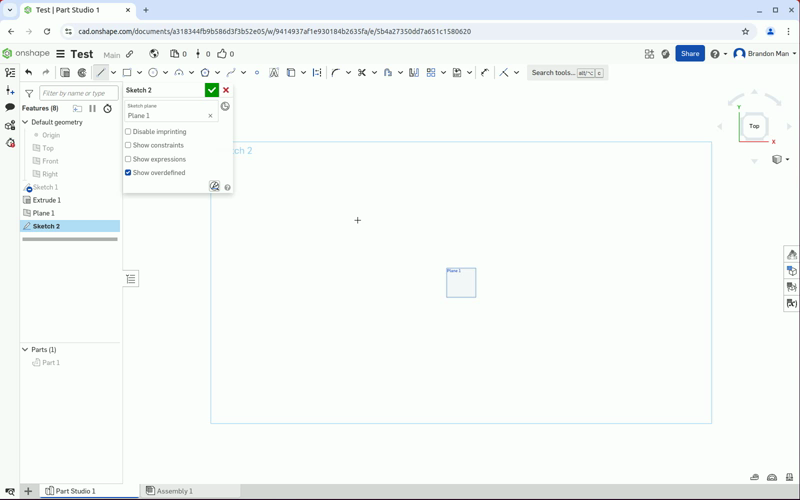
click(357, 219)
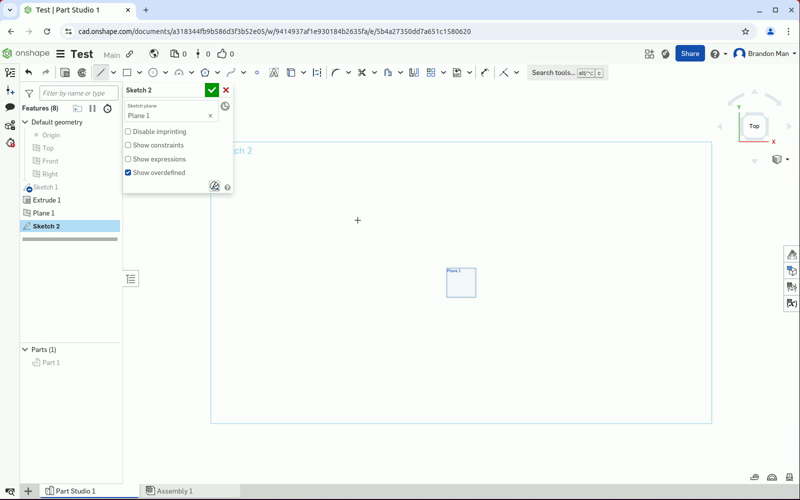
key_up(shift)
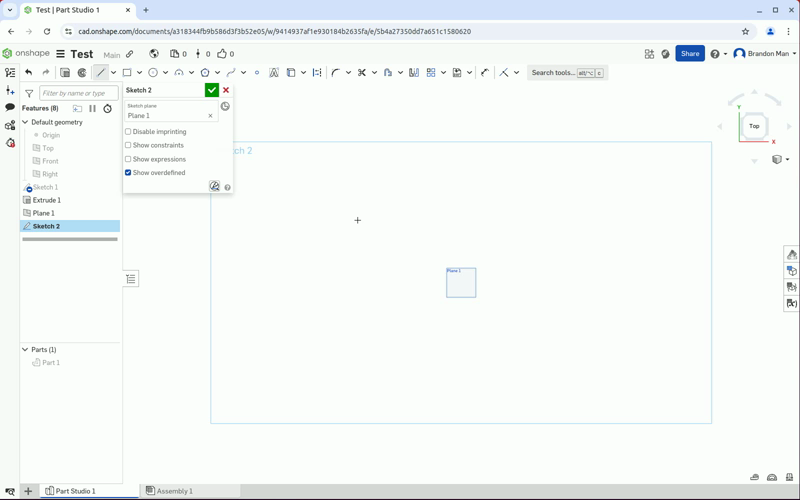
key_down(shift)
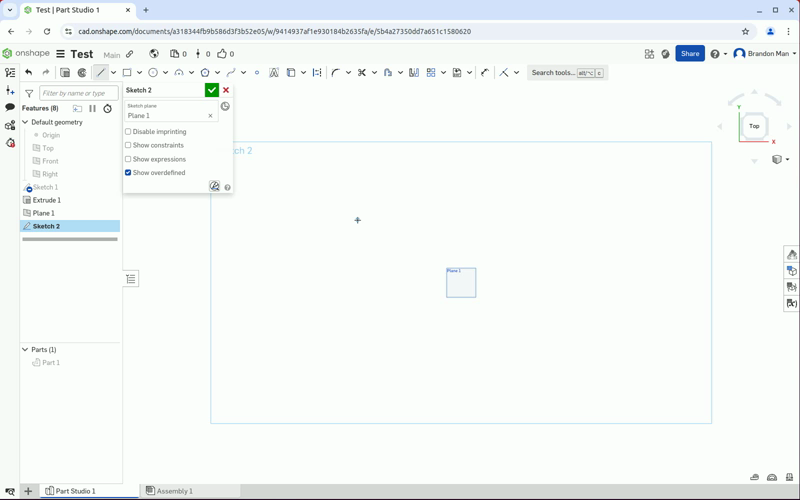
mouse_move(562, 219)
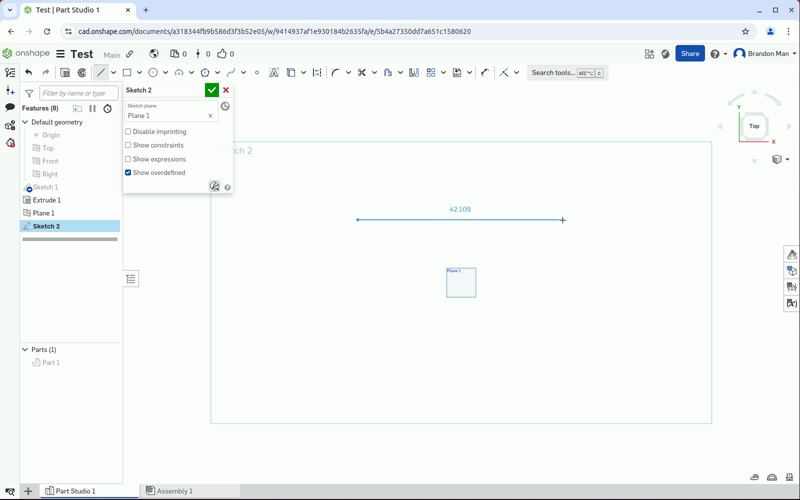
click(562, 219)
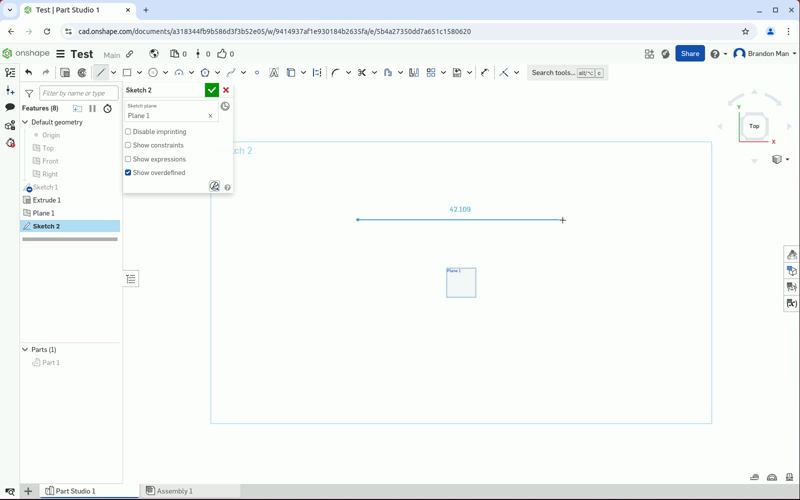
key_up(shift)
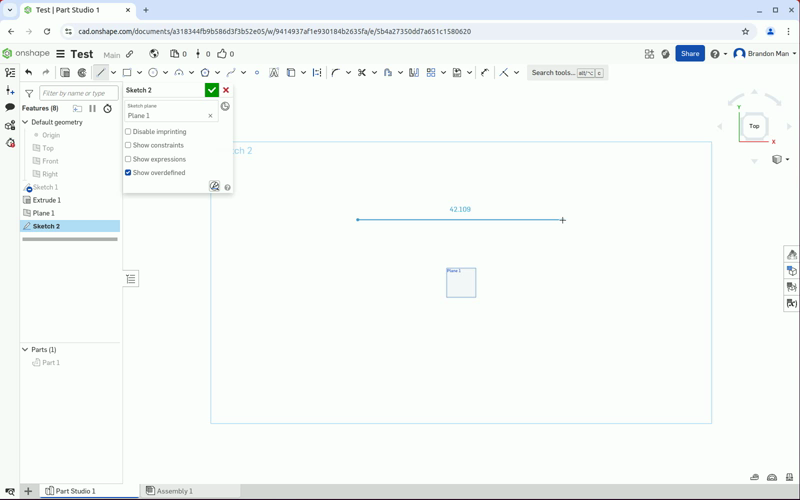
key_down(shift)
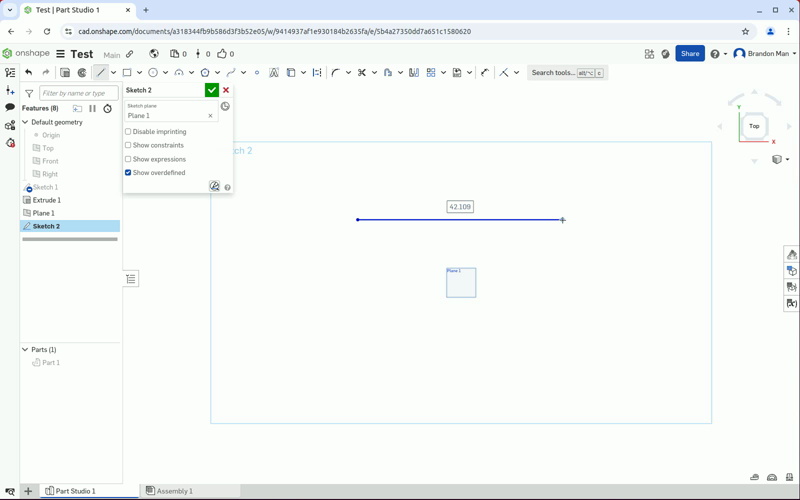
mouse_move(589, 219)
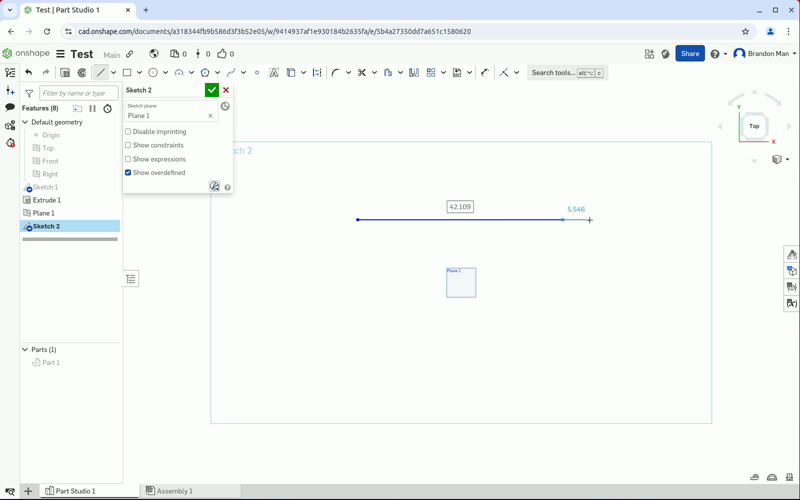
mouse_move(562, 198)
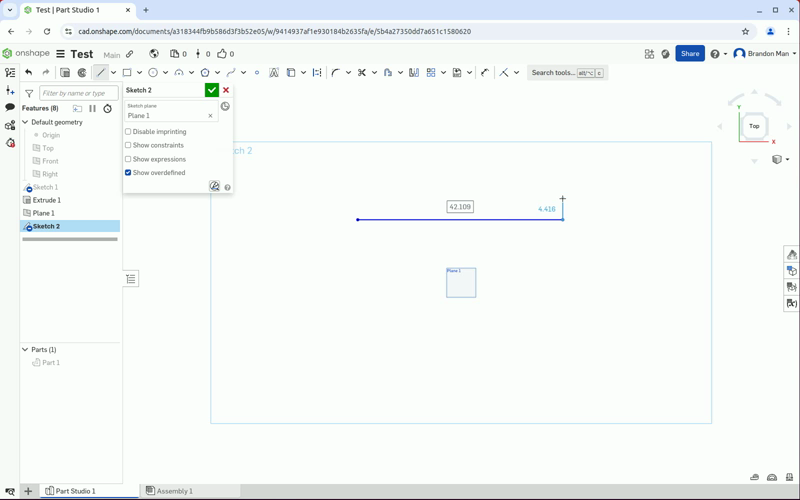
click(562, 198)
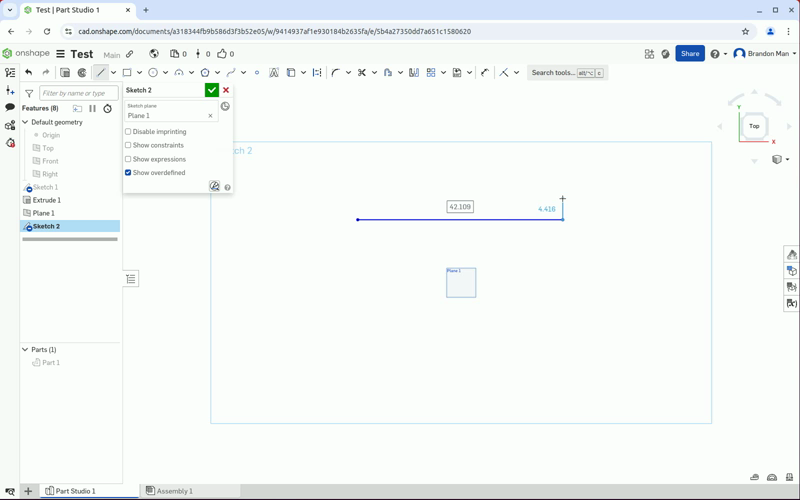
key_up(shift)
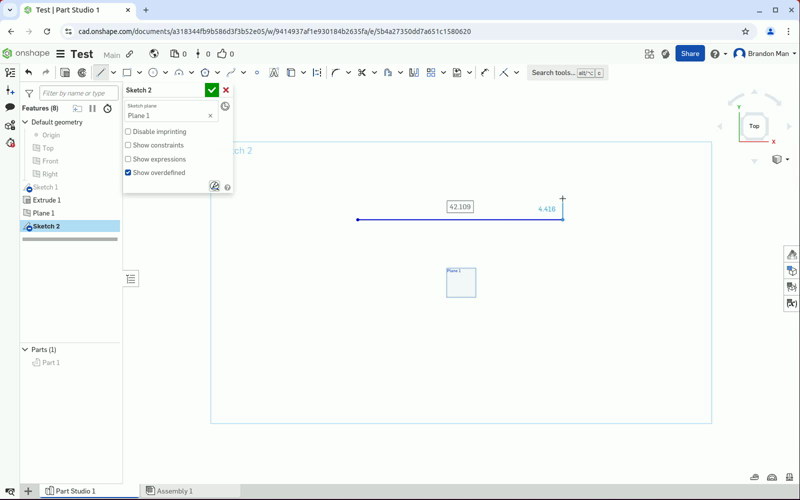
key_down(shift)
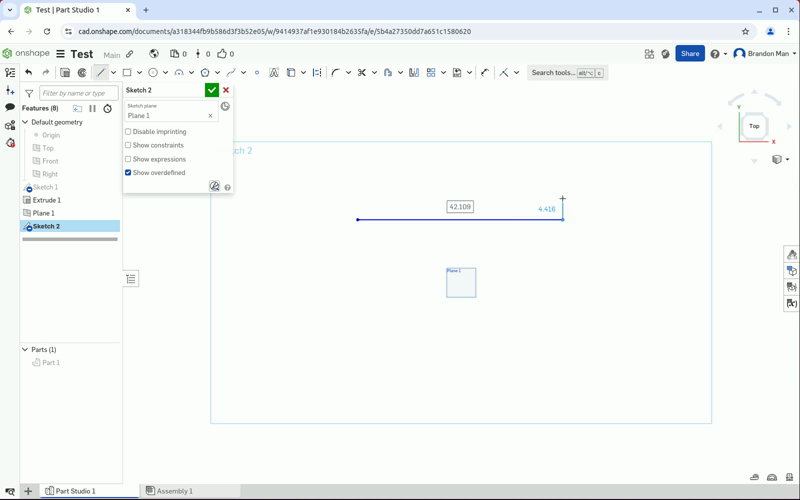
mouse_move(357, 198)
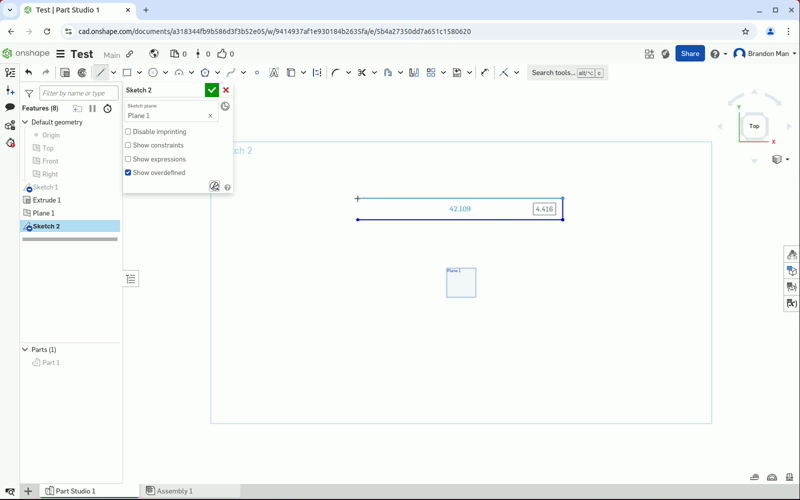
click(357, 198)
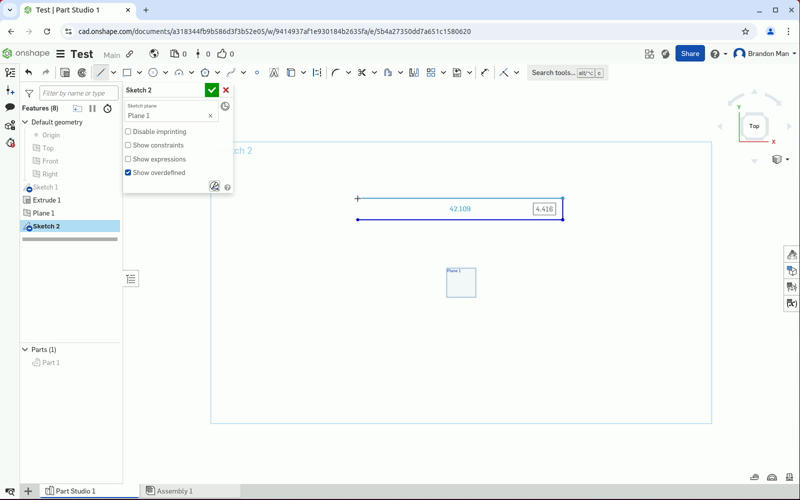
key_up(shift)
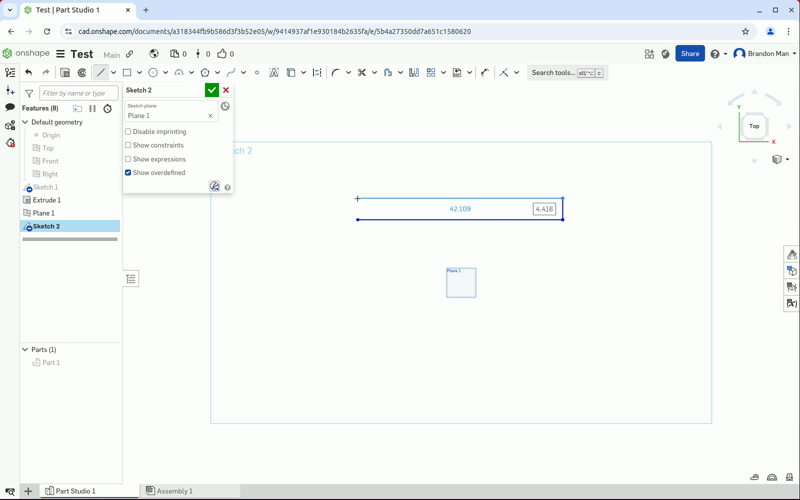
mouse_move(387, 198)
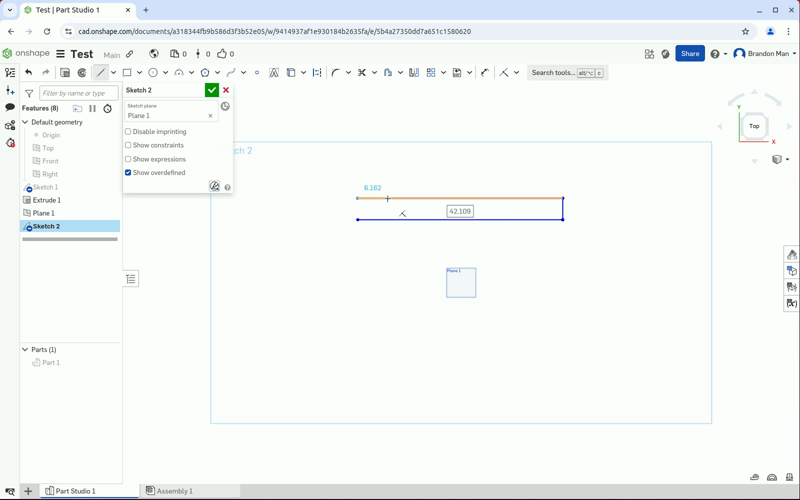
key_down(shift)
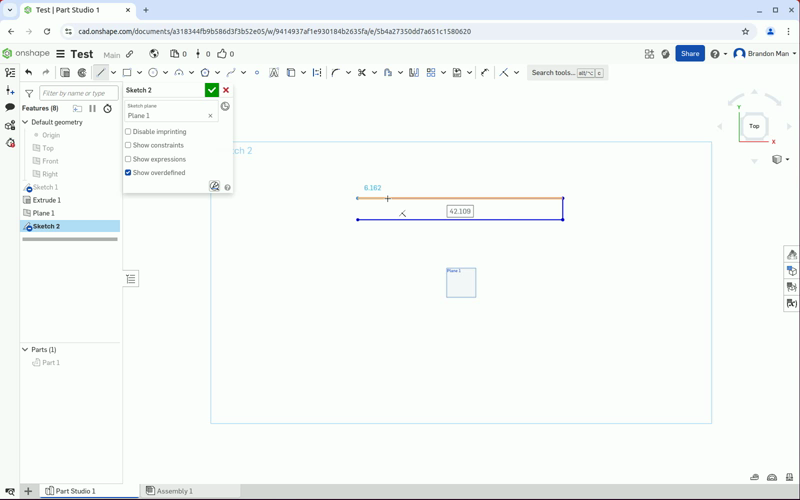
mouse_move(357, 219)
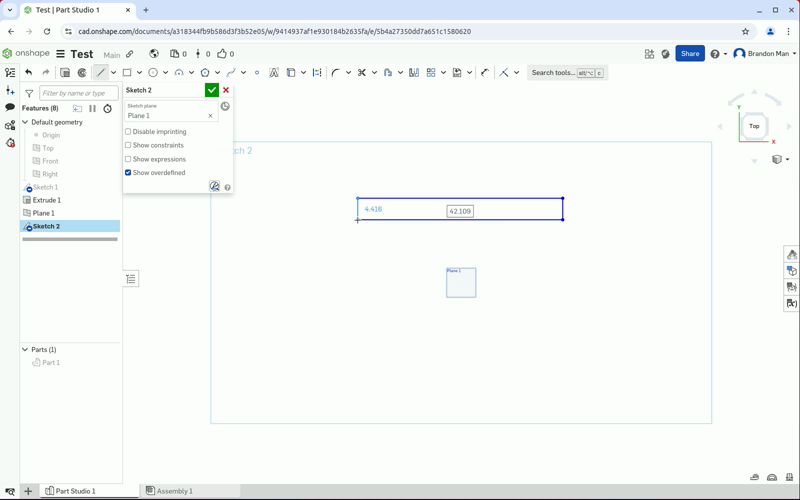
key_up(shift)
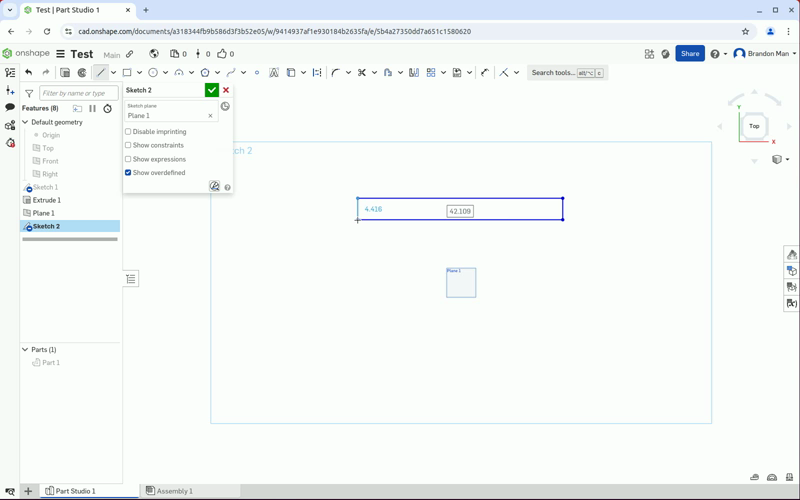
click(357, 219)
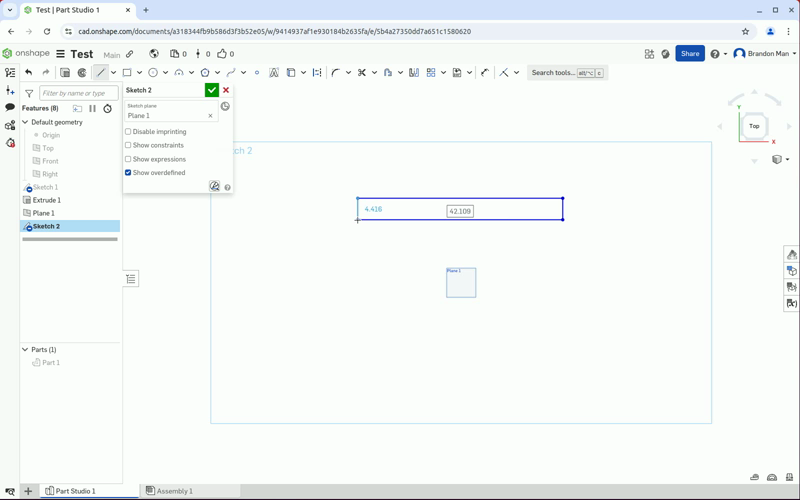
key(esc)
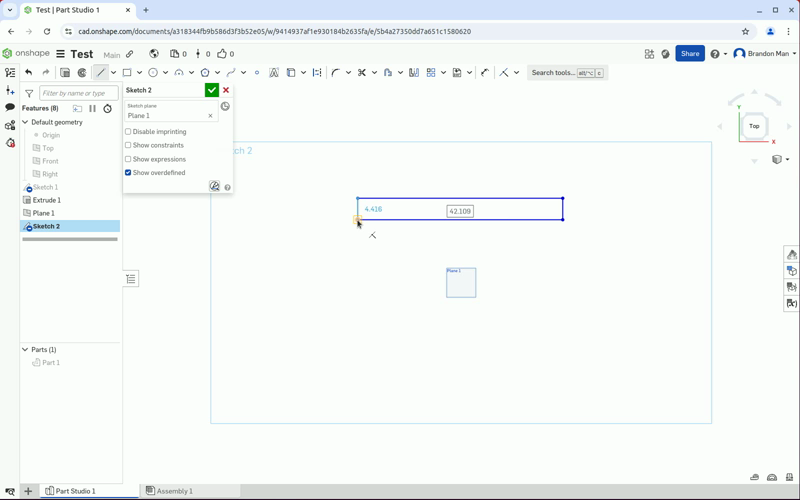
mouse_move(468, 201)
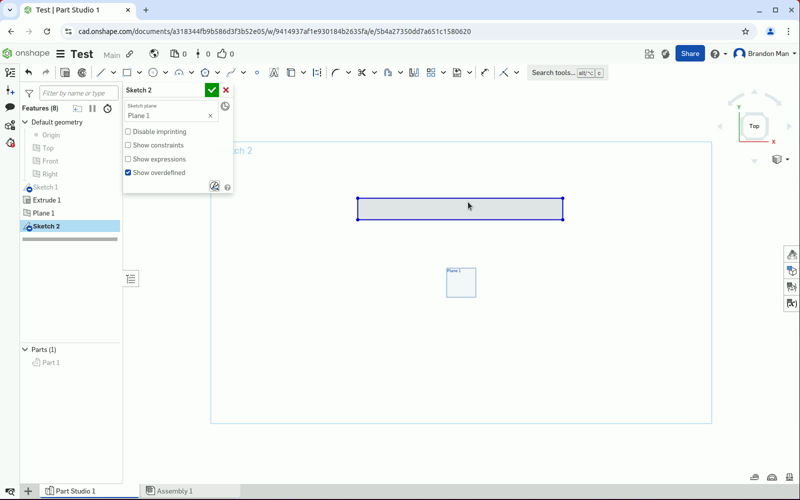
click(468, 201)
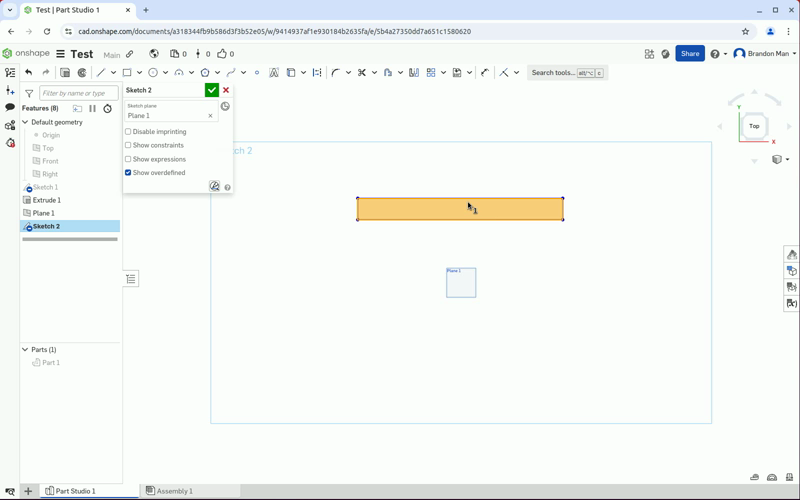
mouse_move(73, 352)
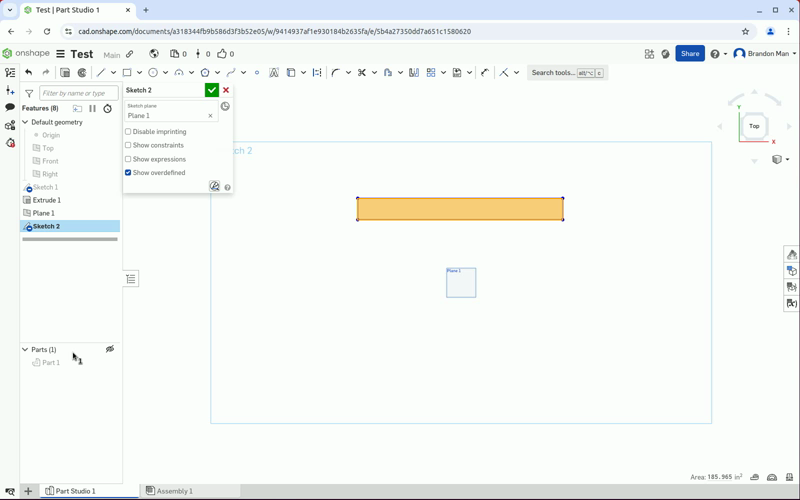
key(shift+y)
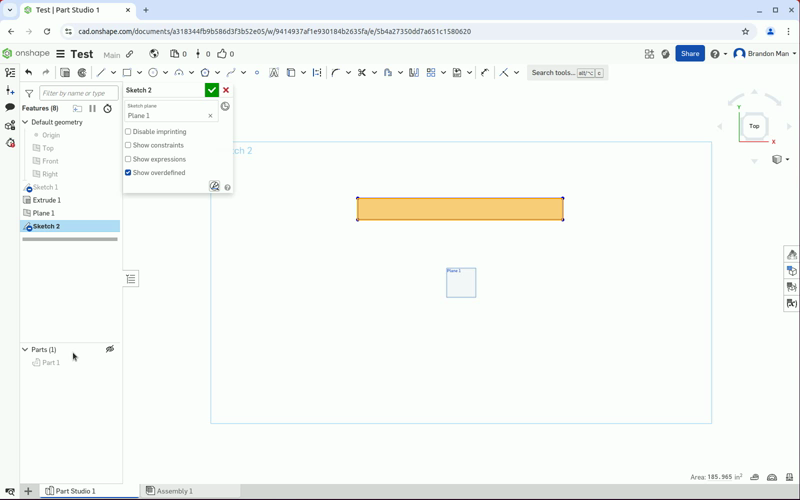
key(shift+e)
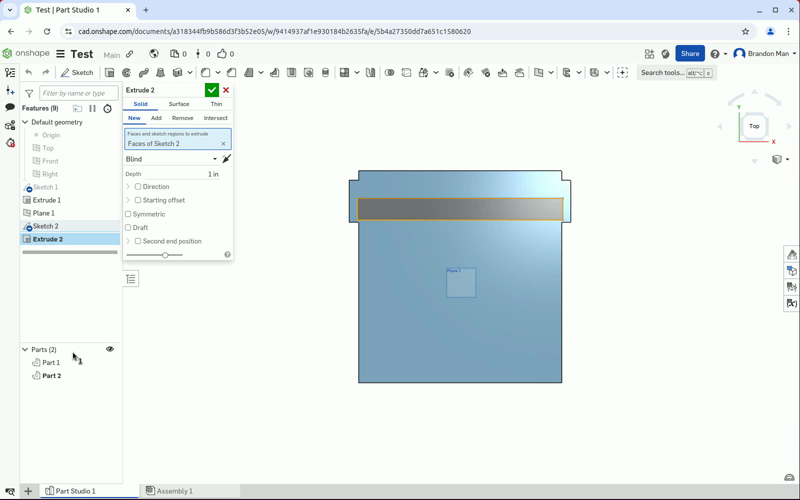
mouse_move(143, 106)
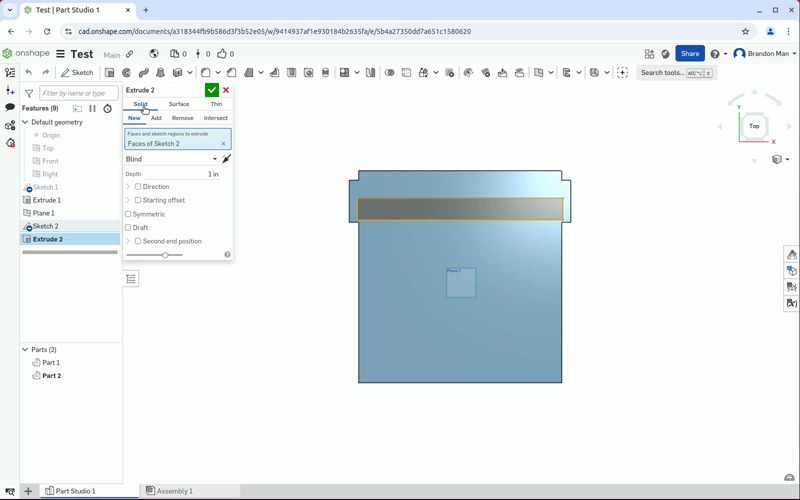
click(143, 106)
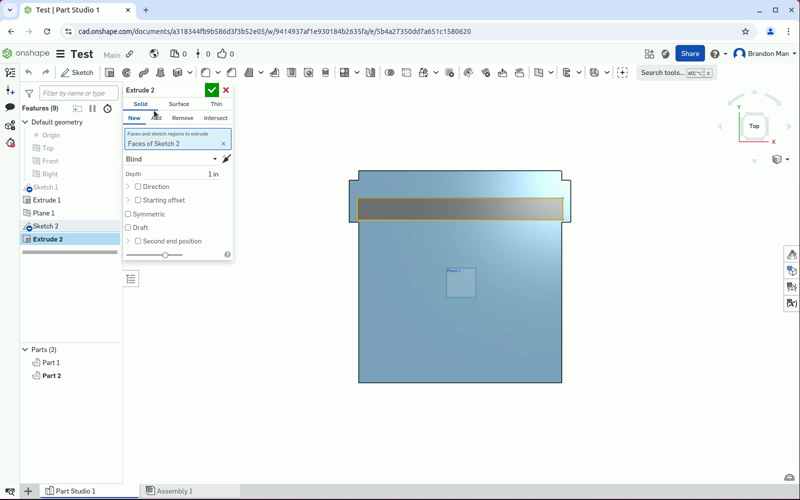
mouse_move(186, 120)
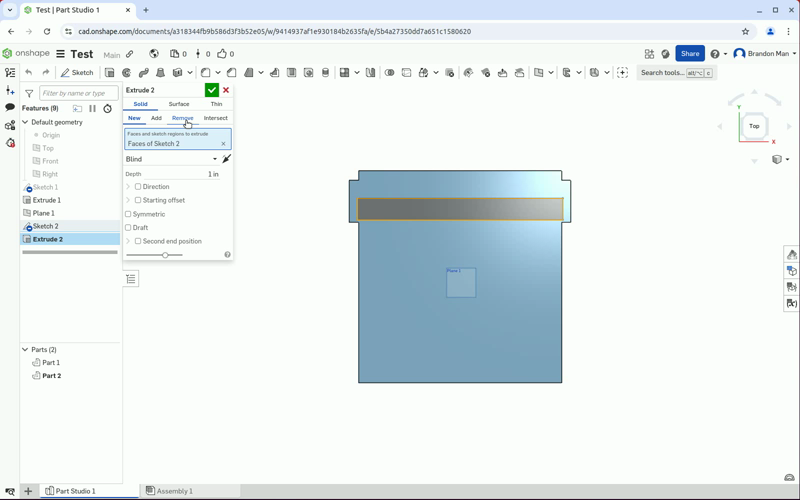
click(186, 120)
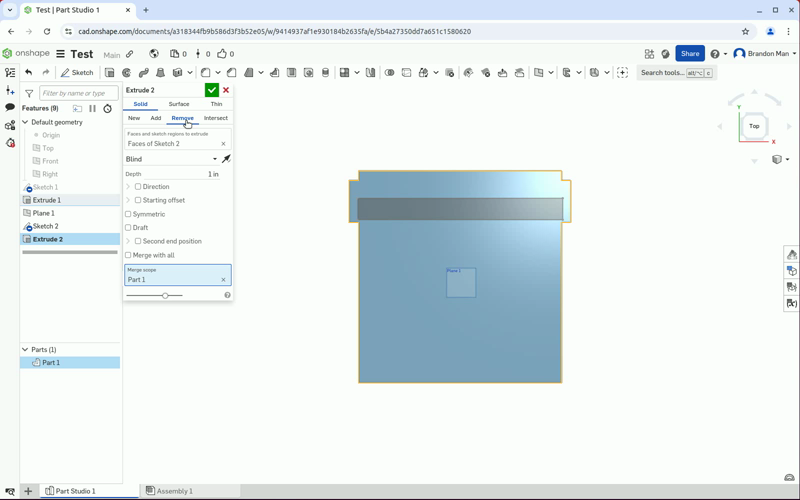
key(tab, 4)
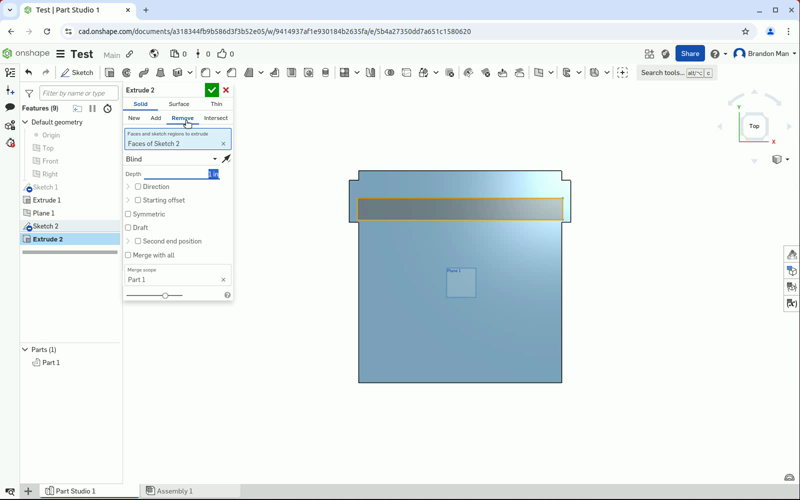
text(0.241)
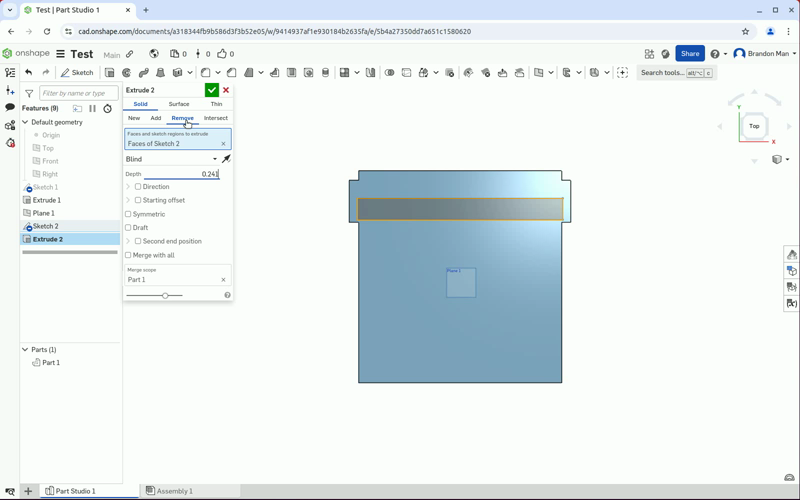
key(tab, 6)
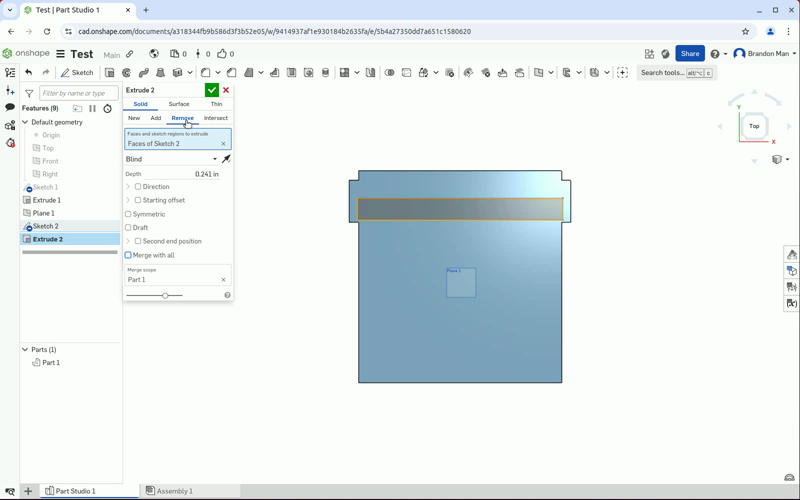
key(space)
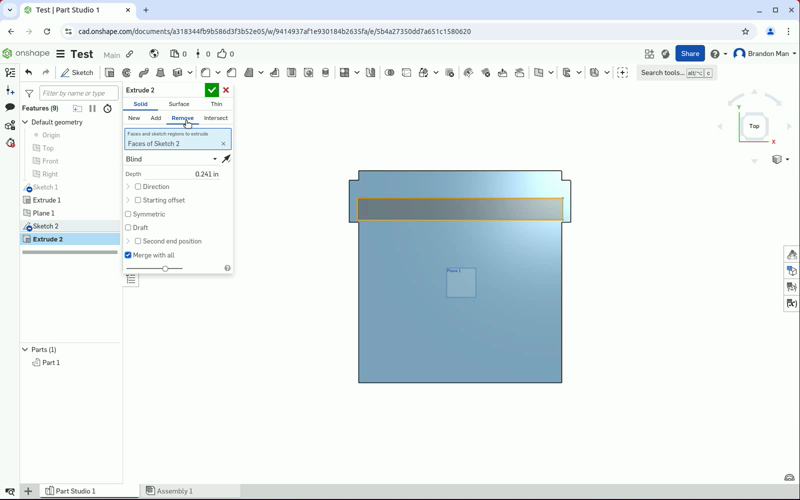
key(enter)
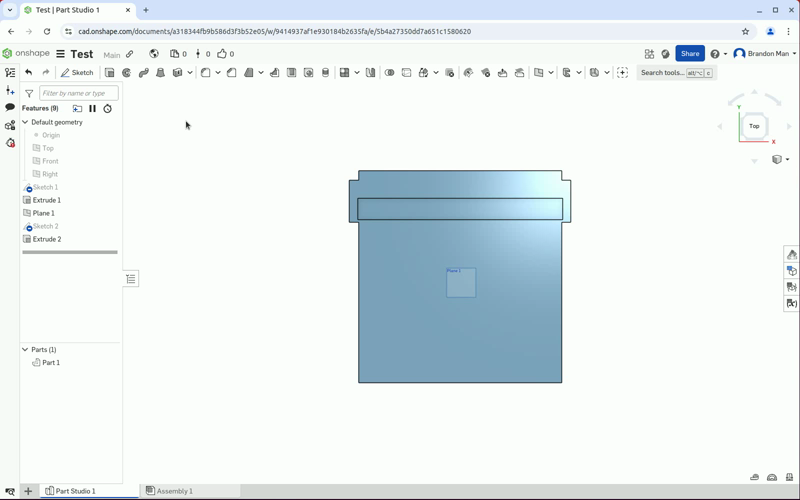
key(shift+h)
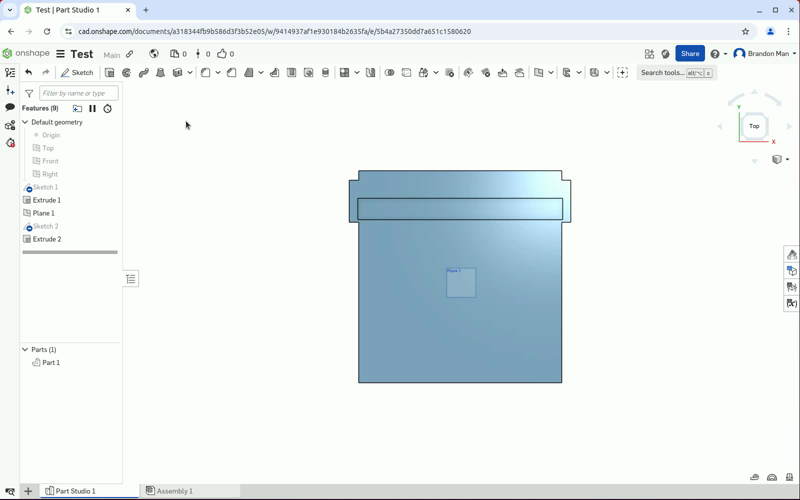
key(shift+h)
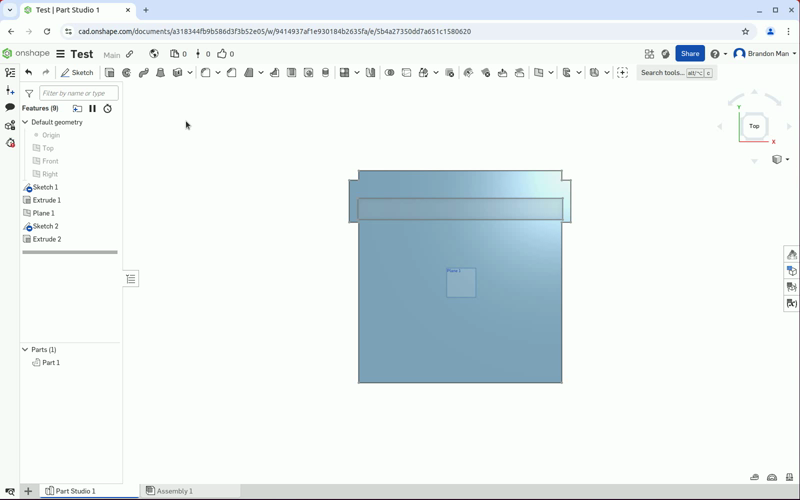
key(shift+7)
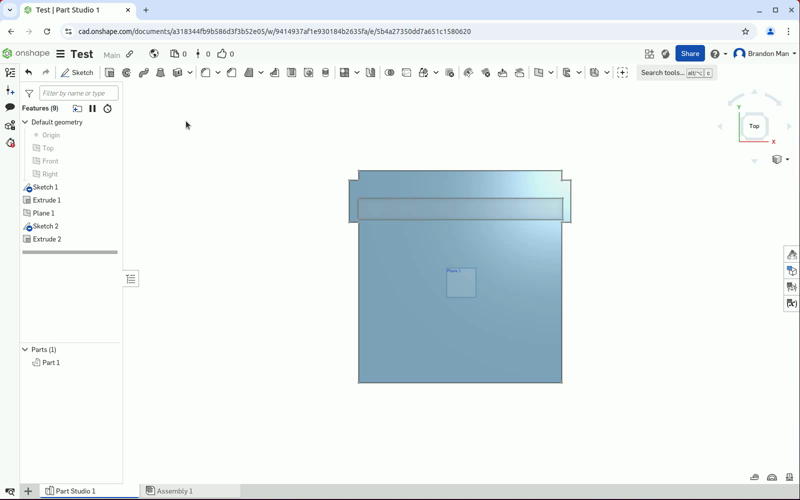
key(up, 3)
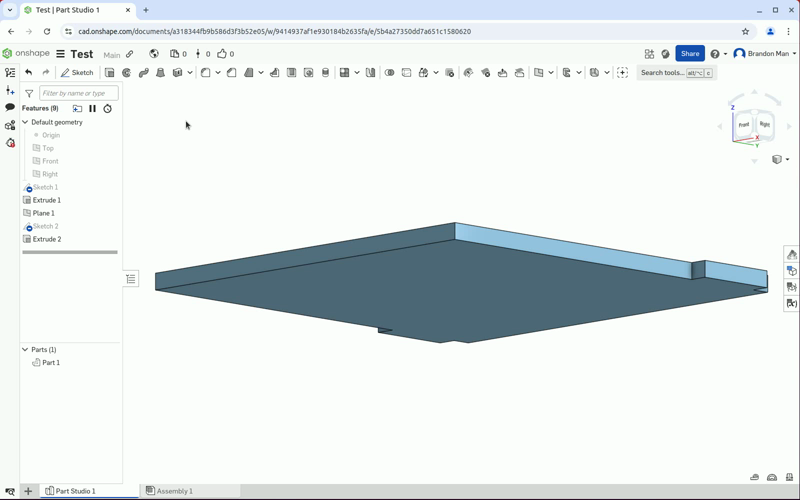
key(left, 3)
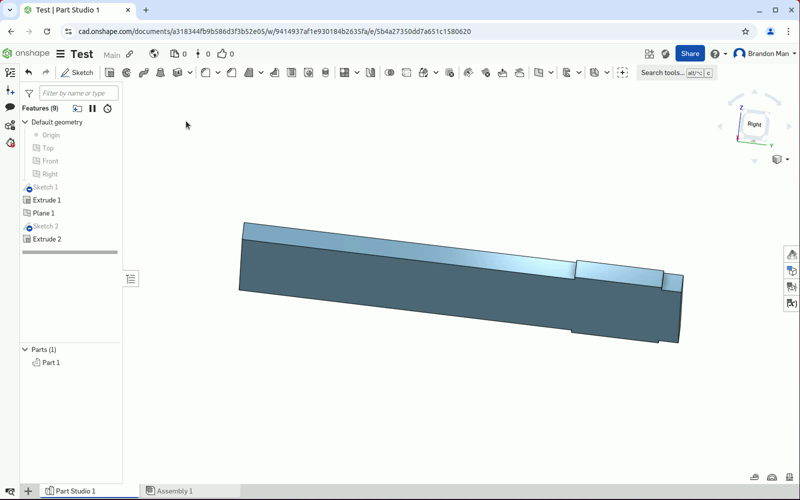
key(right, 3)
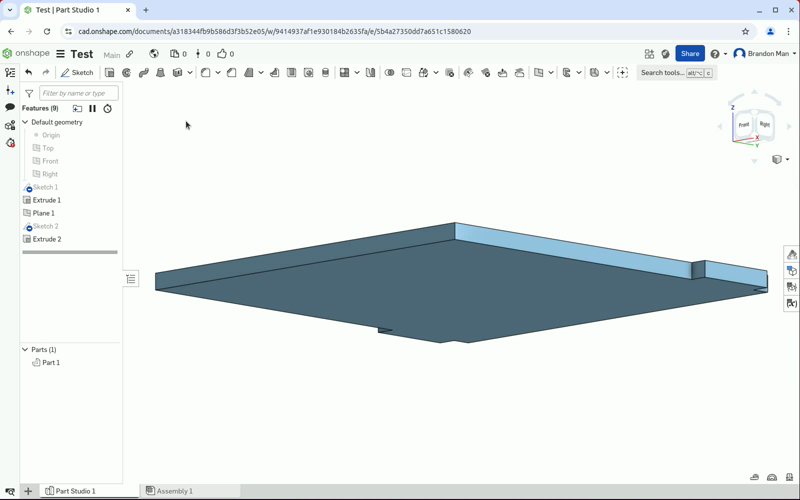
key(down, 3)
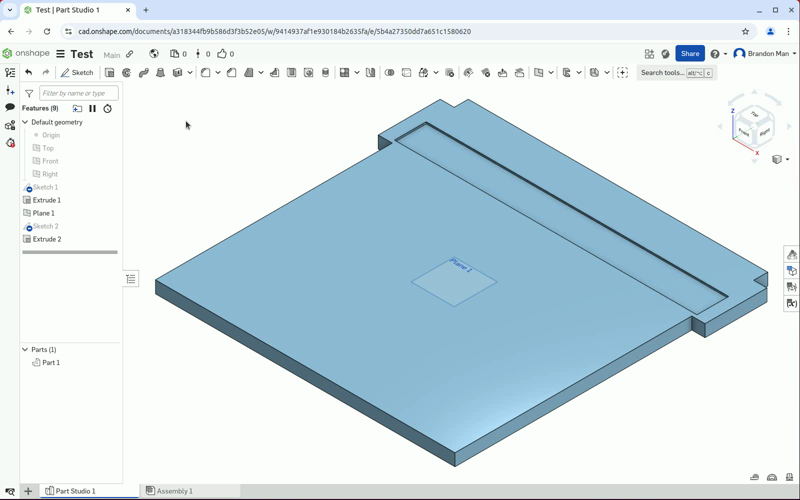
mouse_move(73, 189)
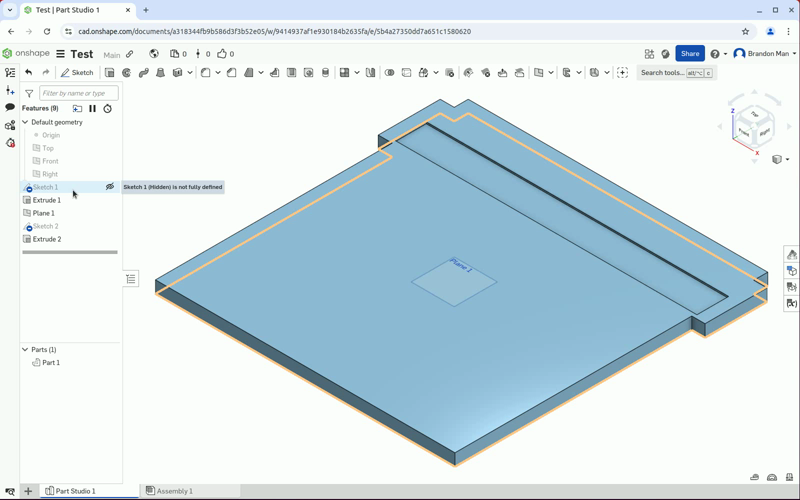
click(73, 189)